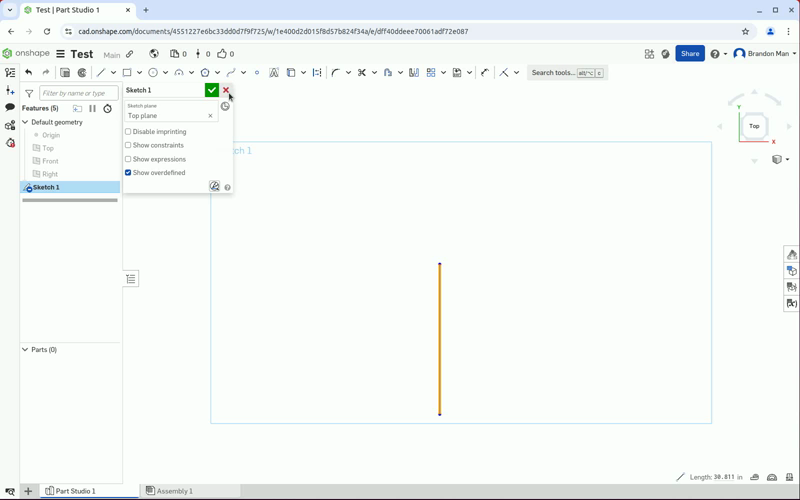
key(shift+h)
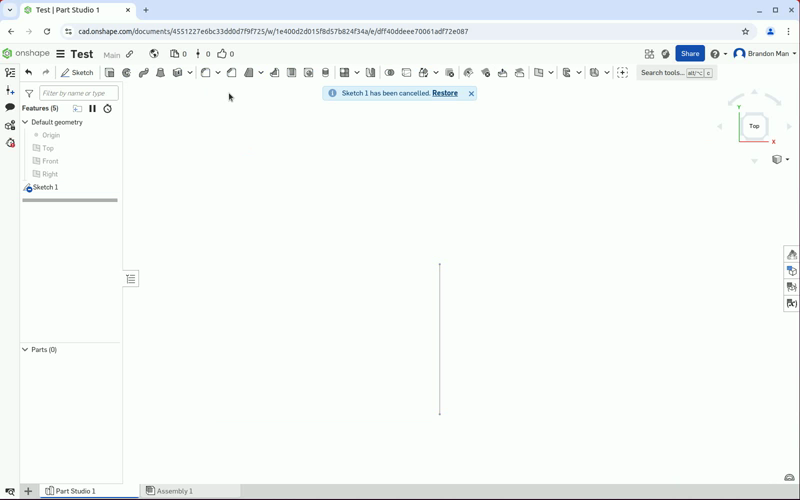
mouse_move(73, 352)
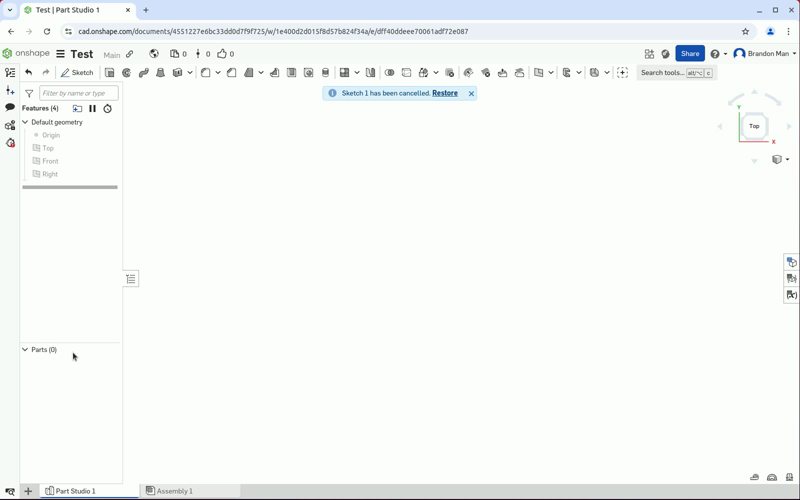
key(y)
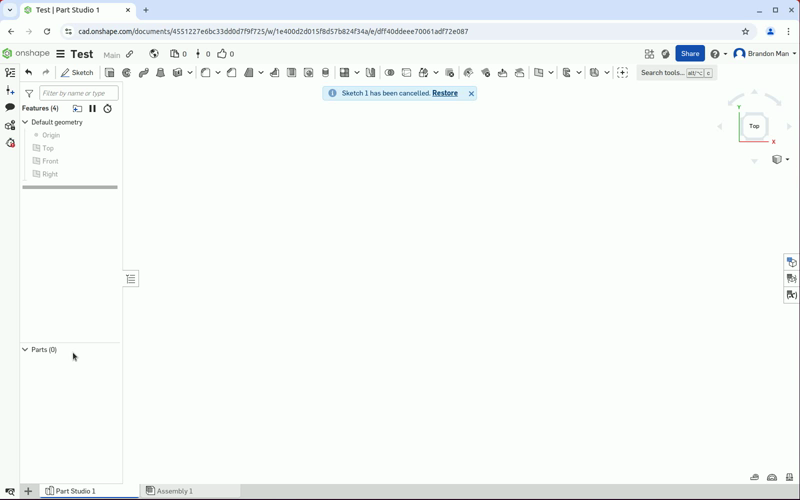
key(shift+p)
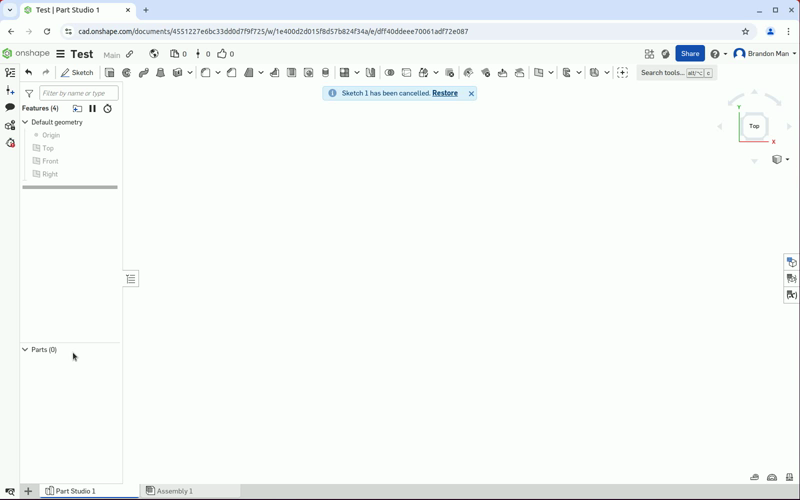
key(space)
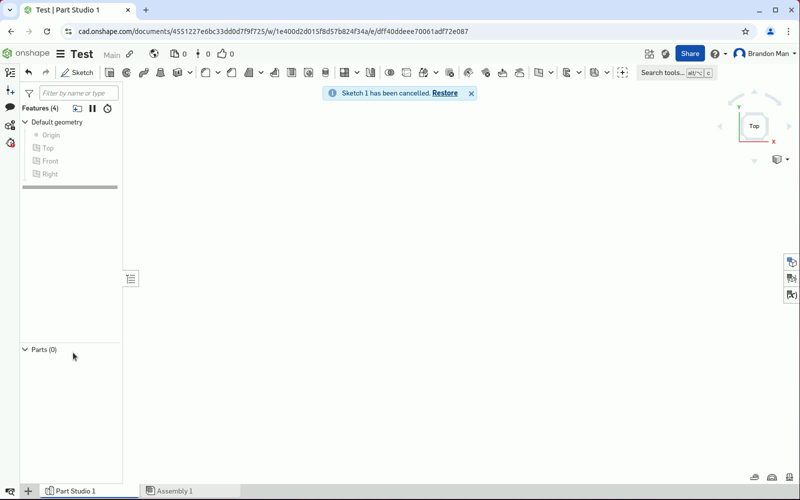
key_down(shift)
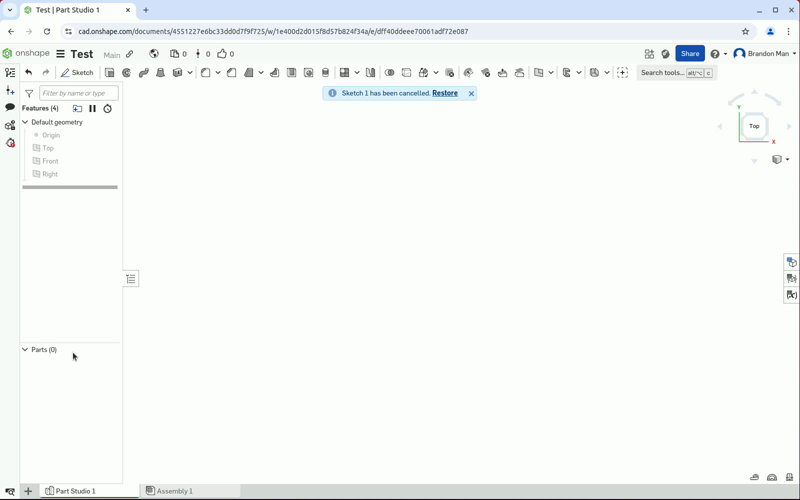
key(up)
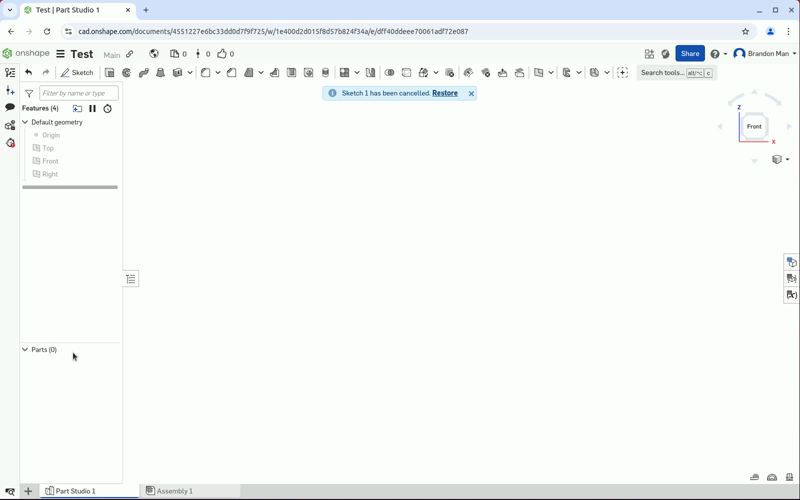
key_up(shift)
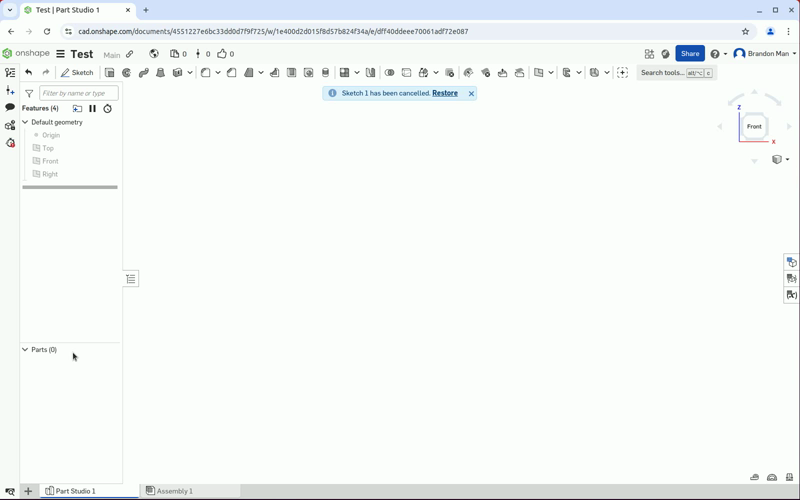
mouse_move(73, 352)
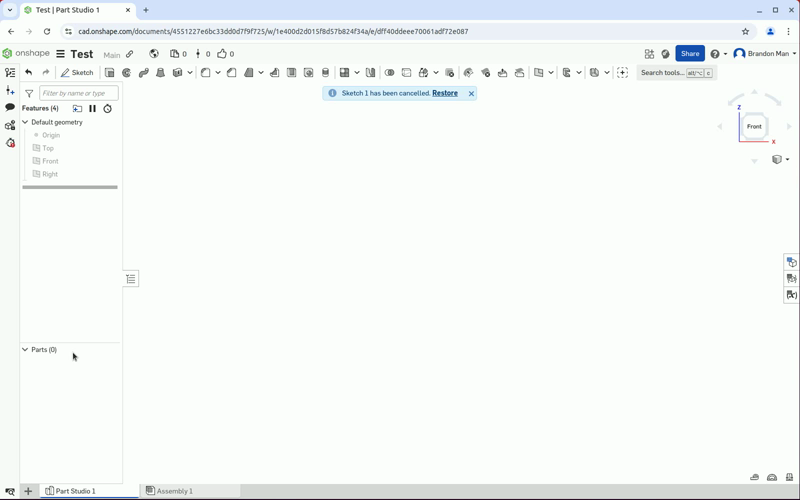
key(shift+y)
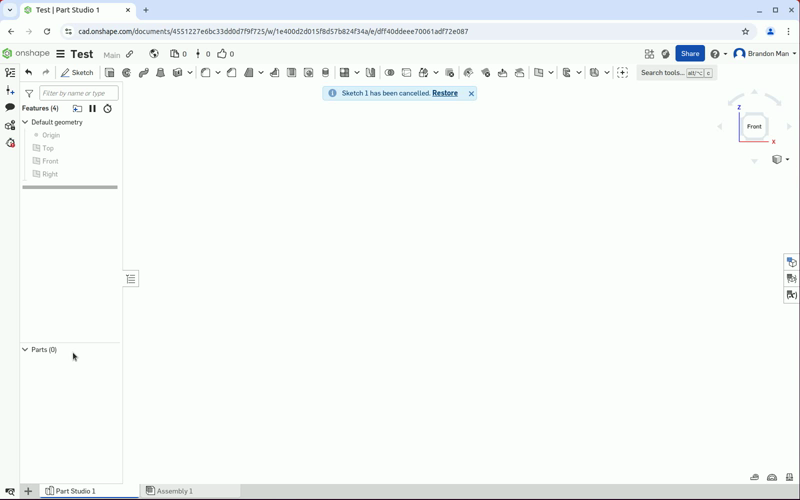
key(shift+s)
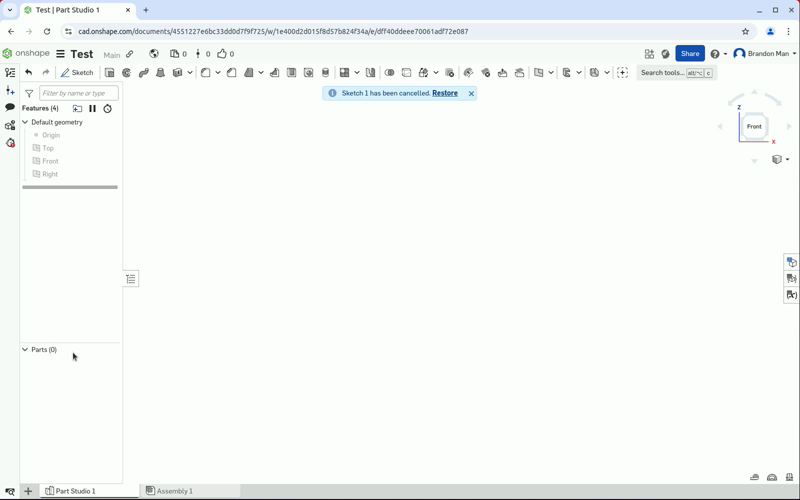
mouse_move(73, 163)
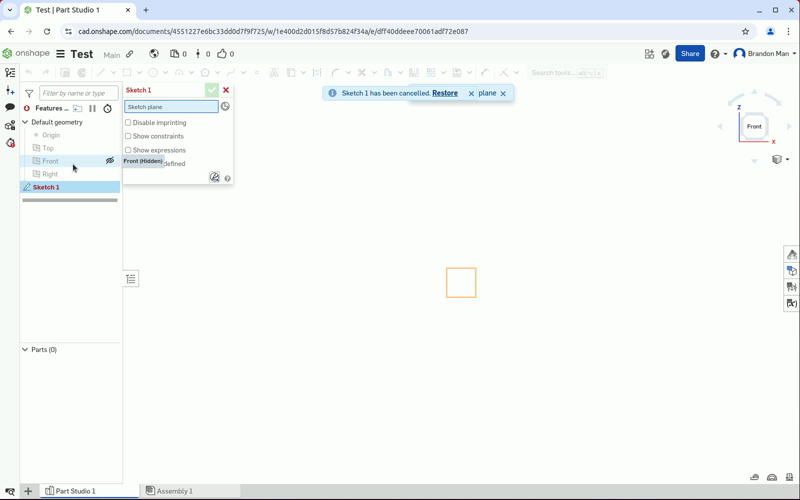
click(73, 163)
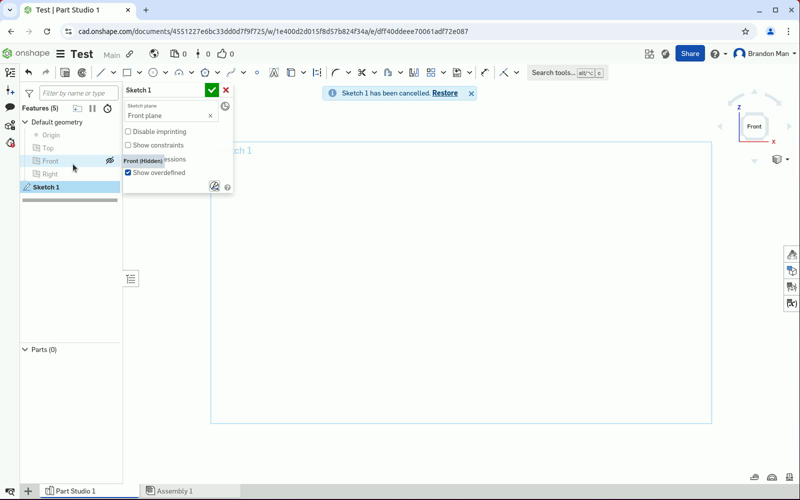
mouse_move(73, 352)
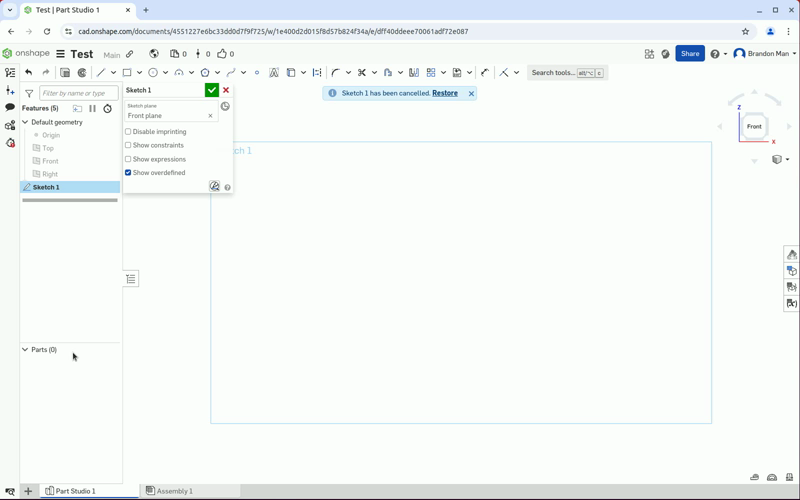
key(y)
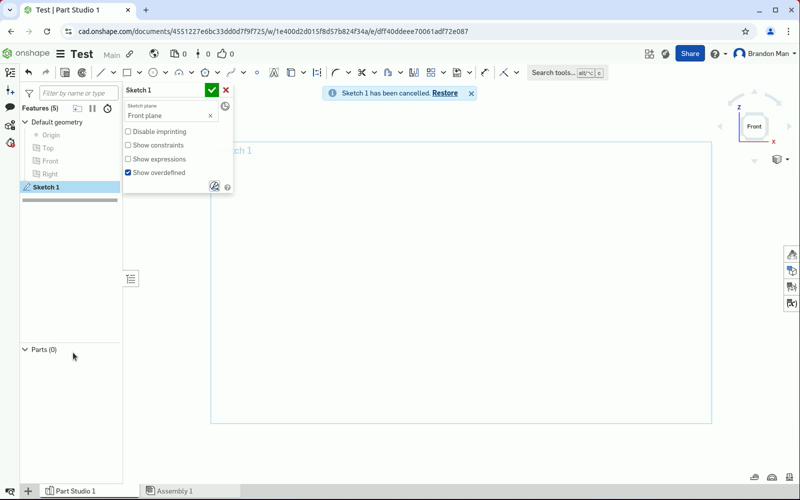
key(l)
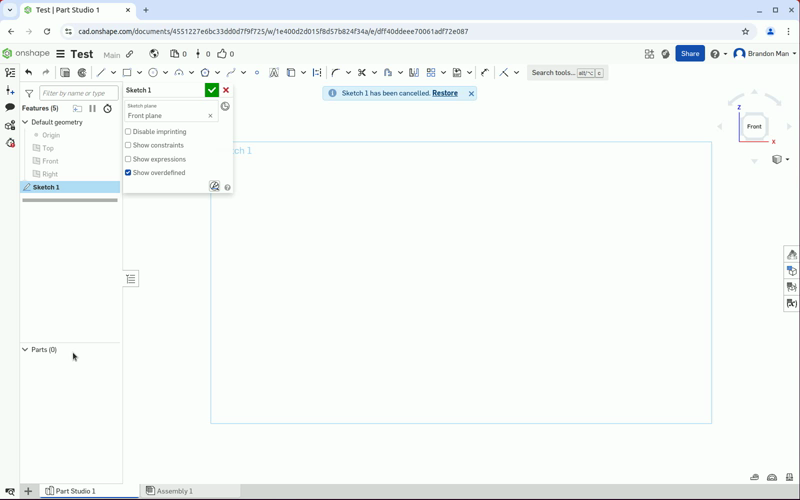
key_down(shift)
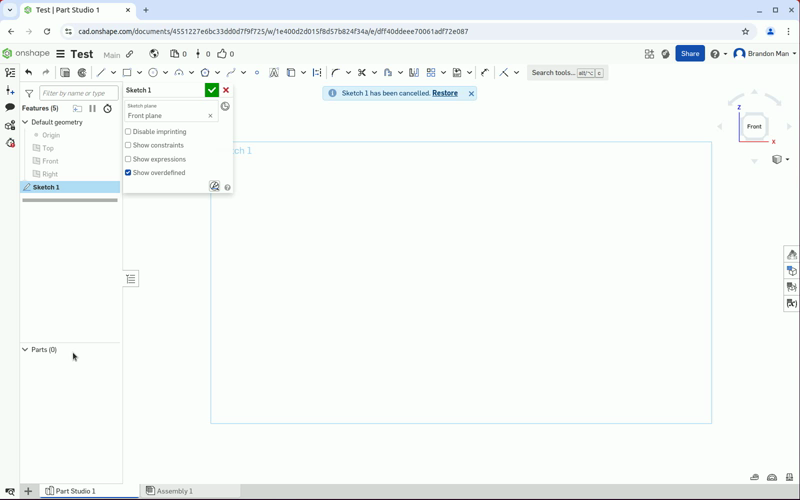
mouse_move(405, 343)
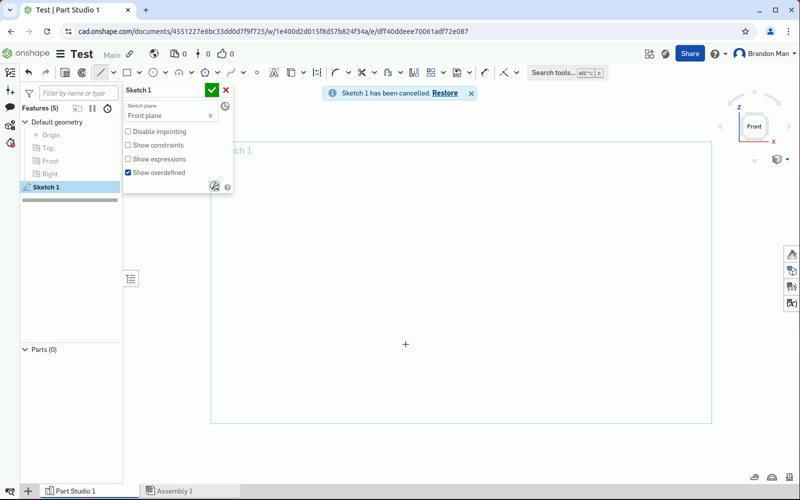
click(405, 343)
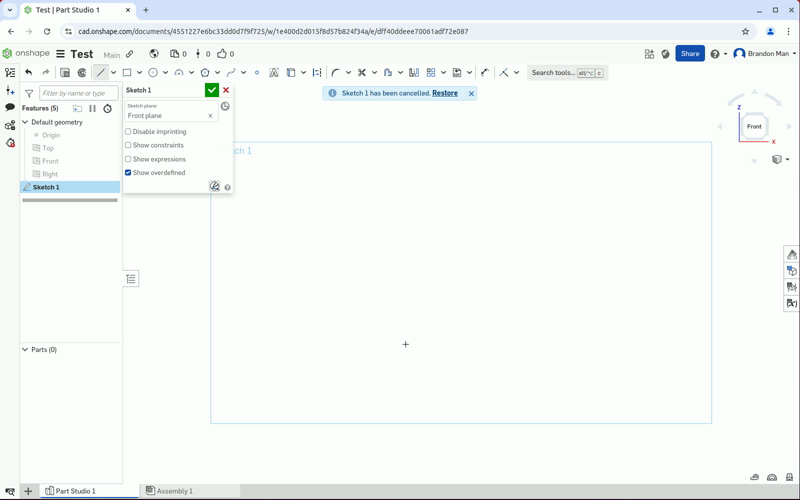
key_up(shift)
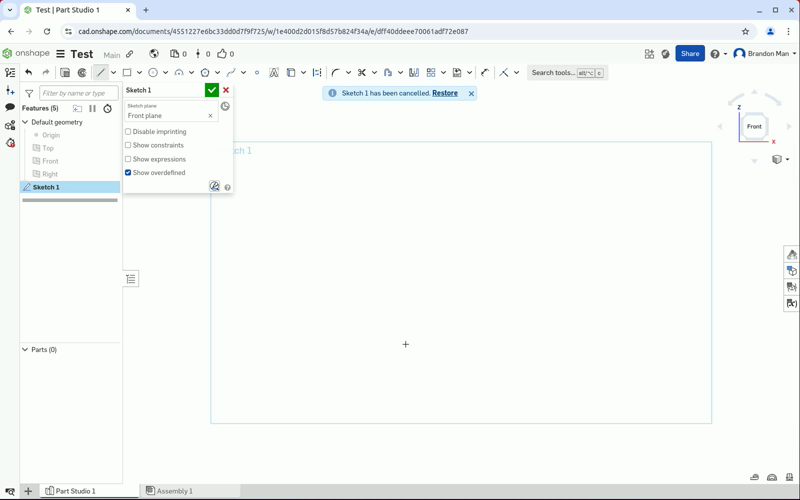
key_down(shift)
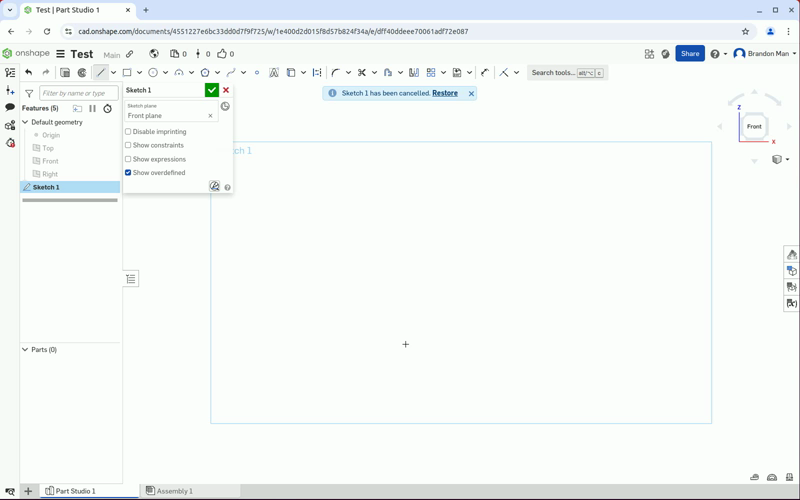
mouse_move(516, 343)
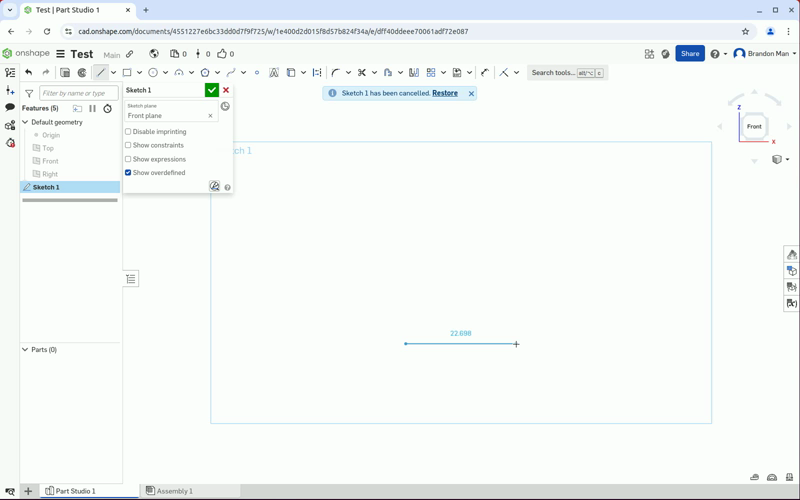
click(516, 343)
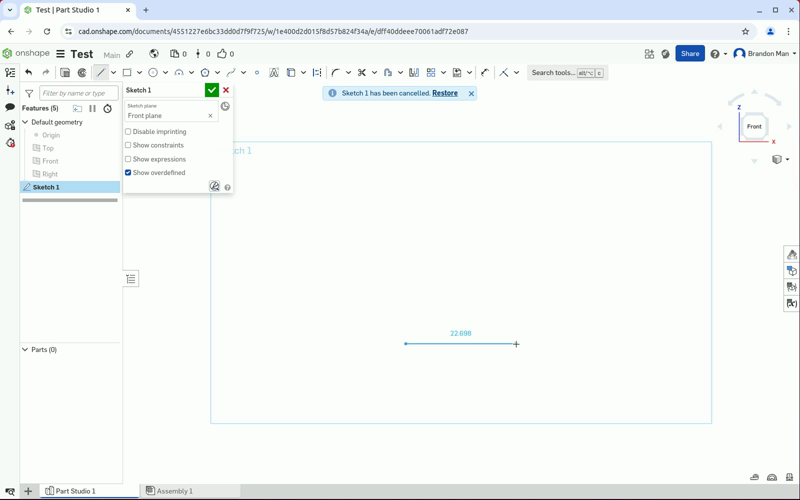
key_up(shift)
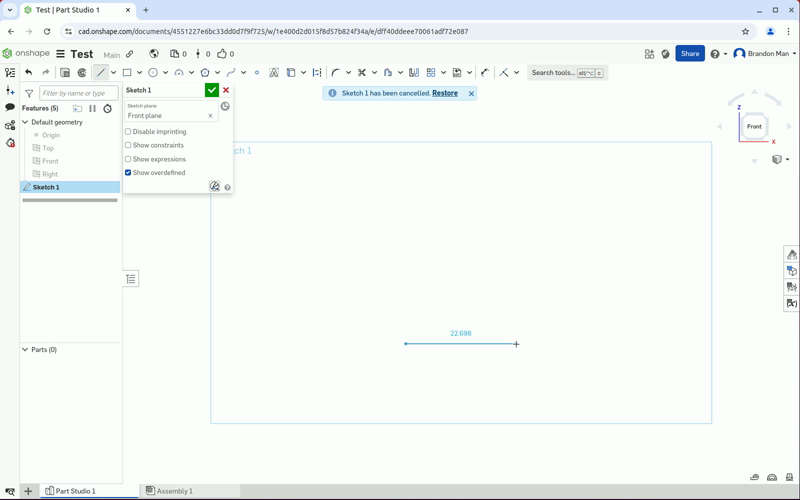
key_down(shift)
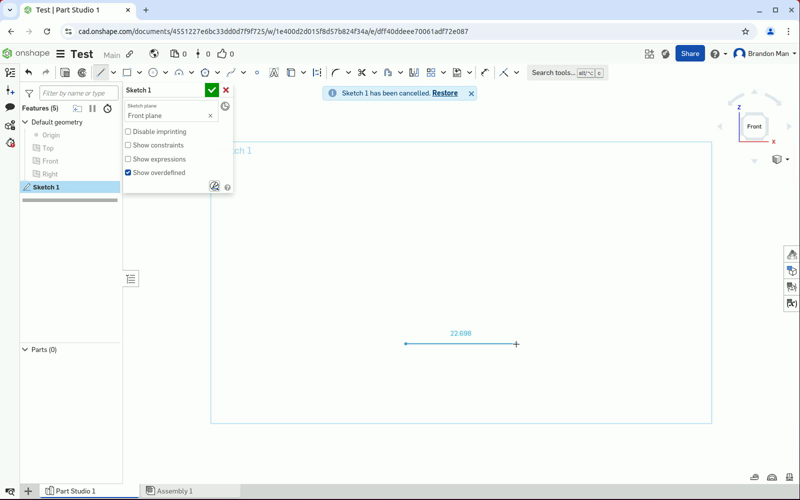
mouse_move(516, 222)
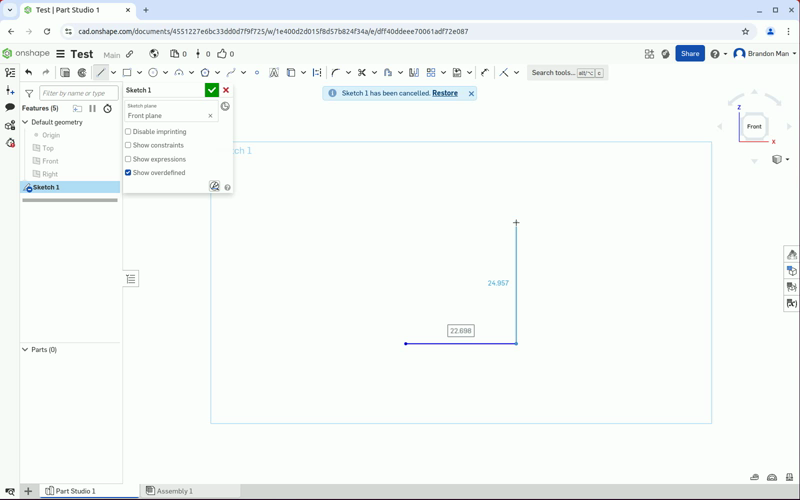
click(516, 222)
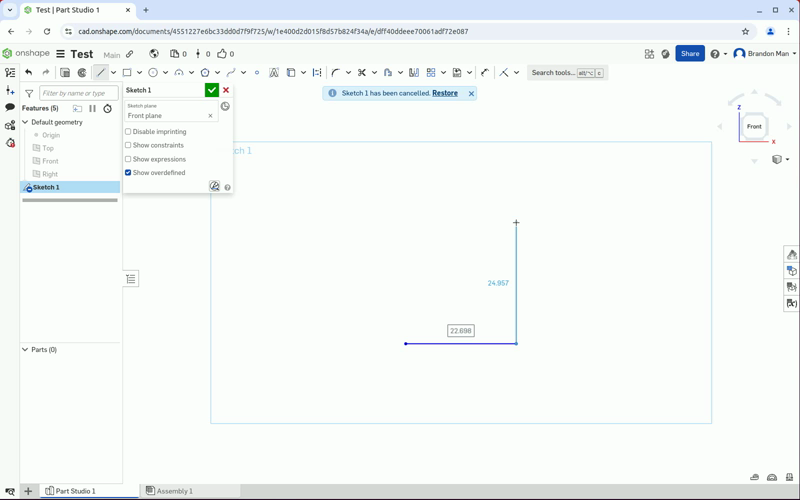
key_up(shift)
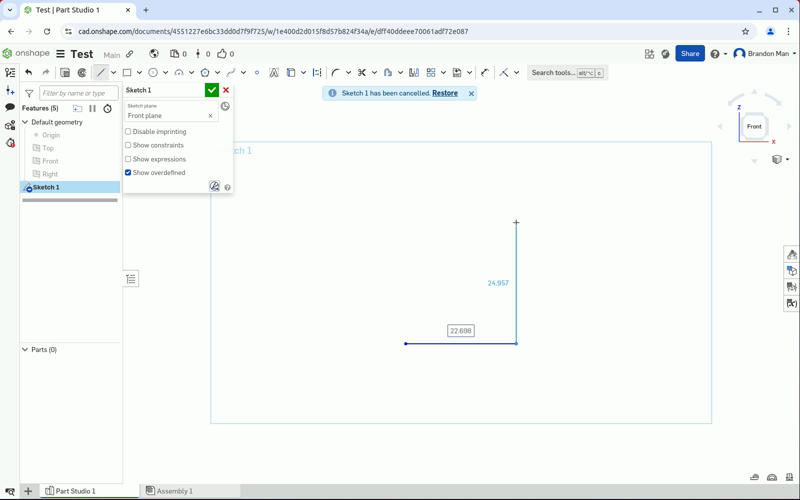
key_down(shift)
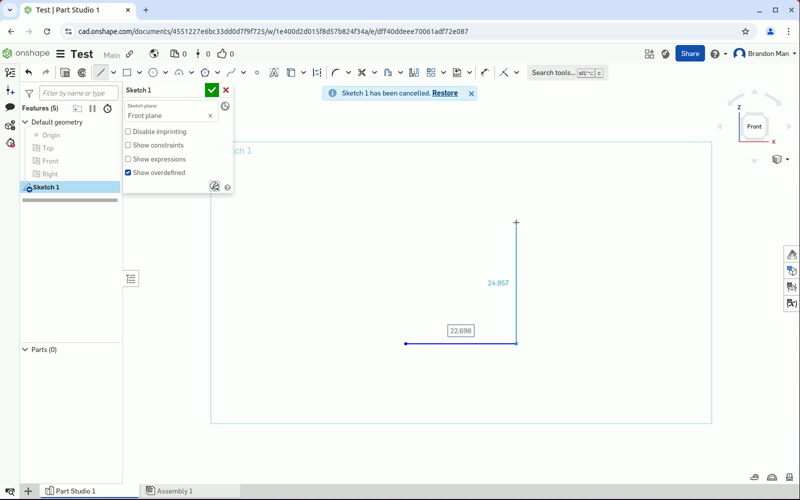
mouse_move(405, 222)
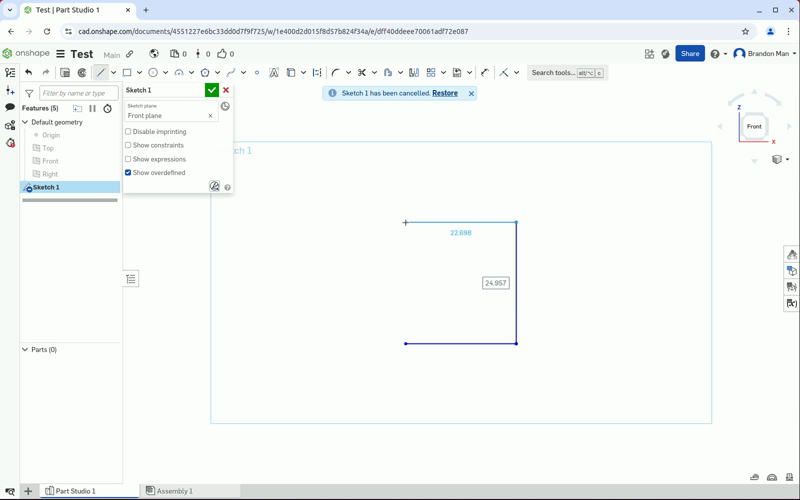
click(405, 222)
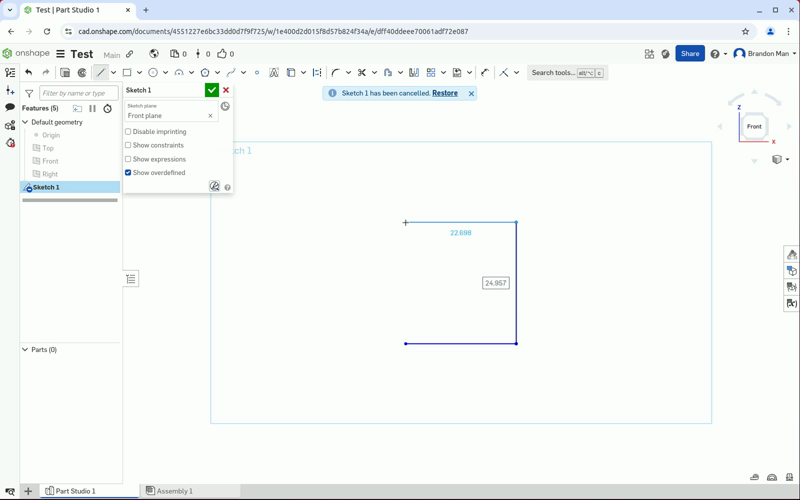
key_up(shift)
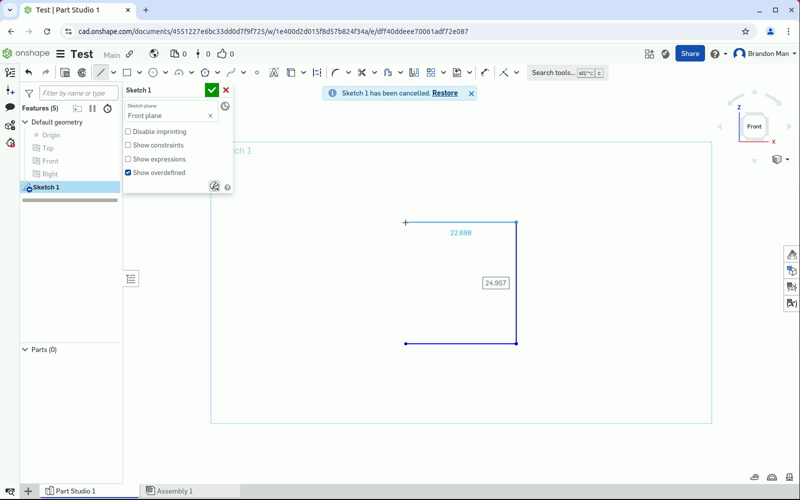
key_down(shift)
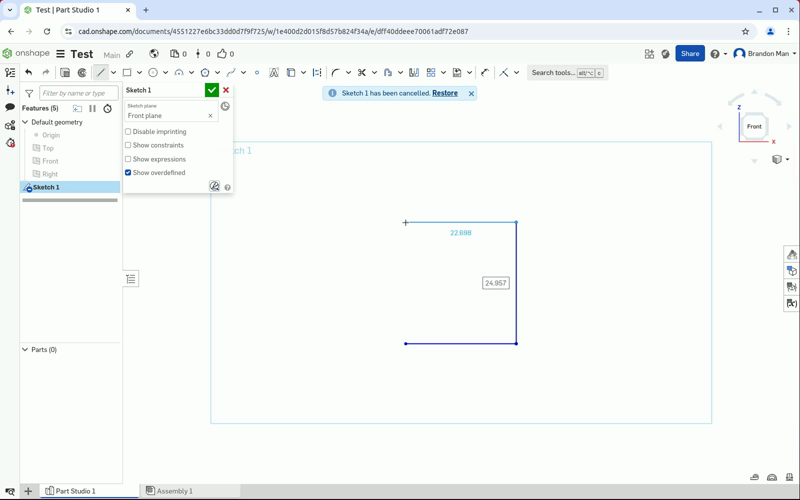
mouse_move(405, 343)
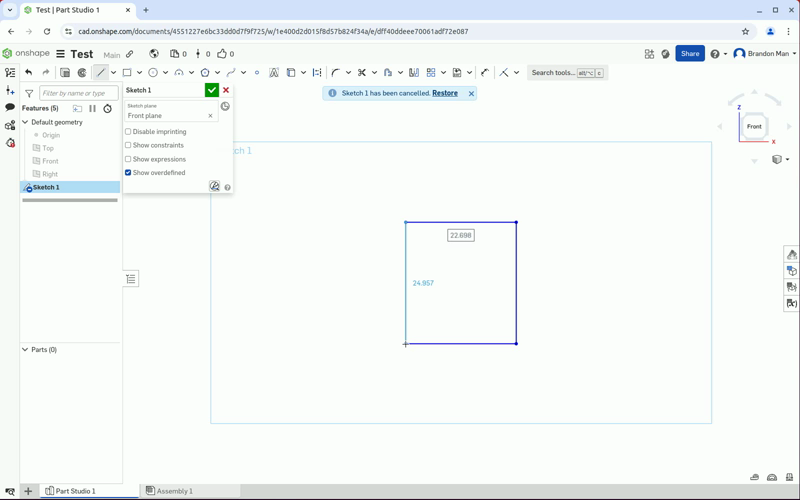
key_up(shift)
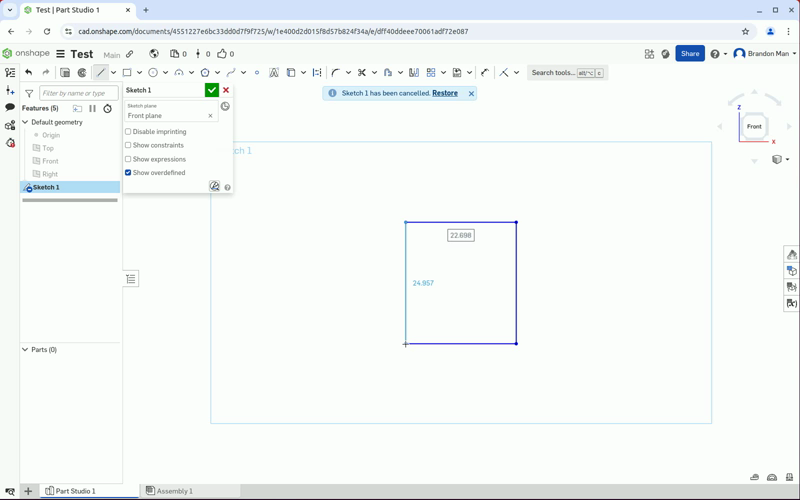
click(405, 343)
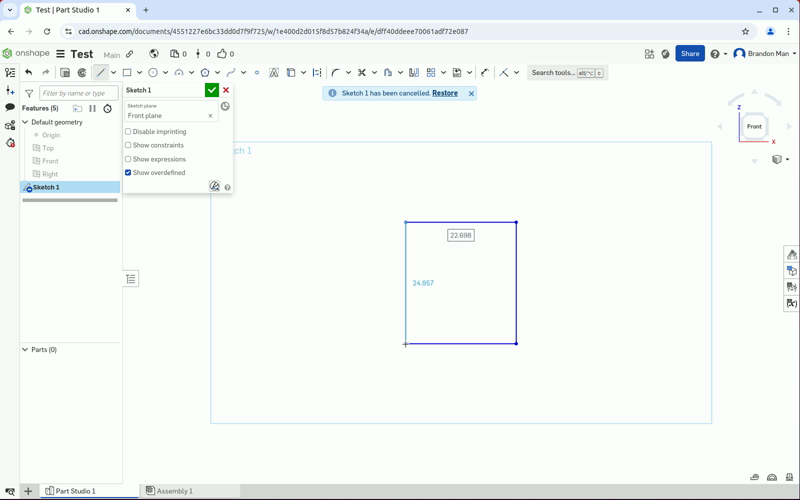
key(esc)
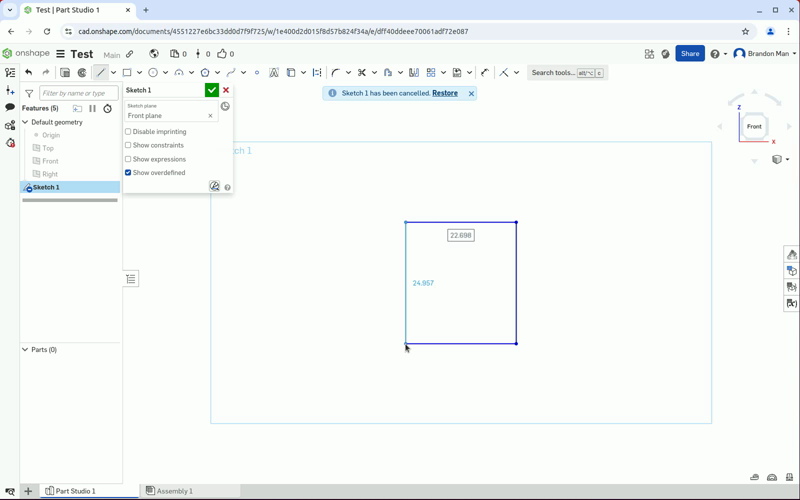
mouse_move(451, 275)
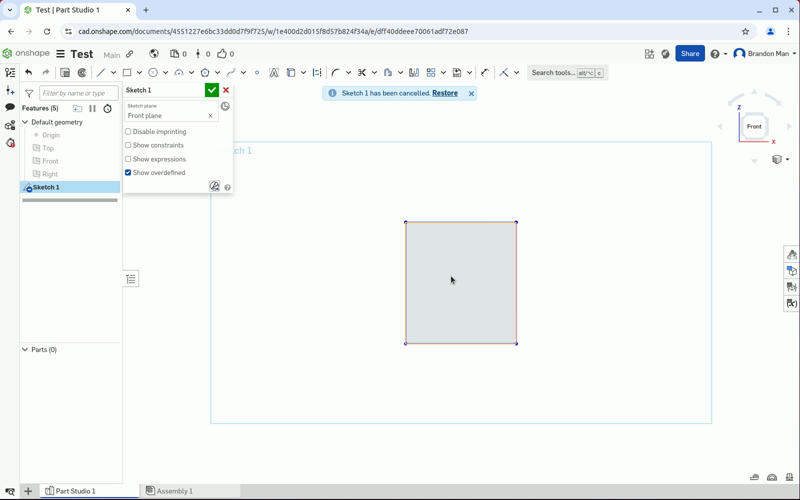
click(451, 275)
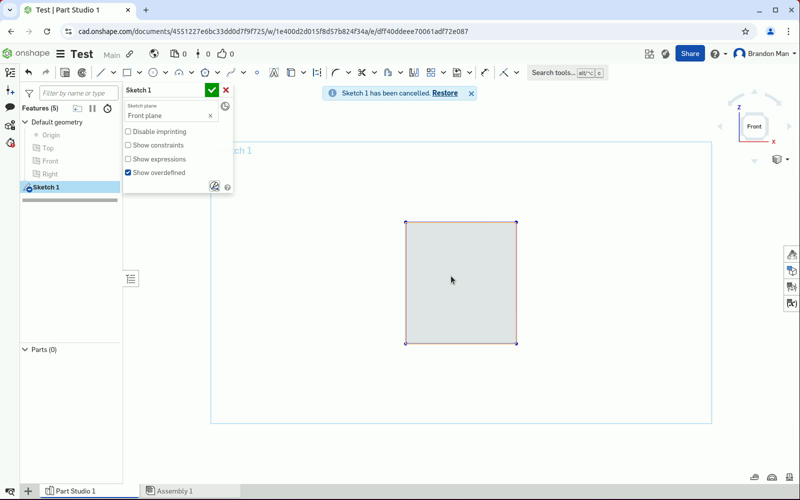
mouse_move(73, 352)
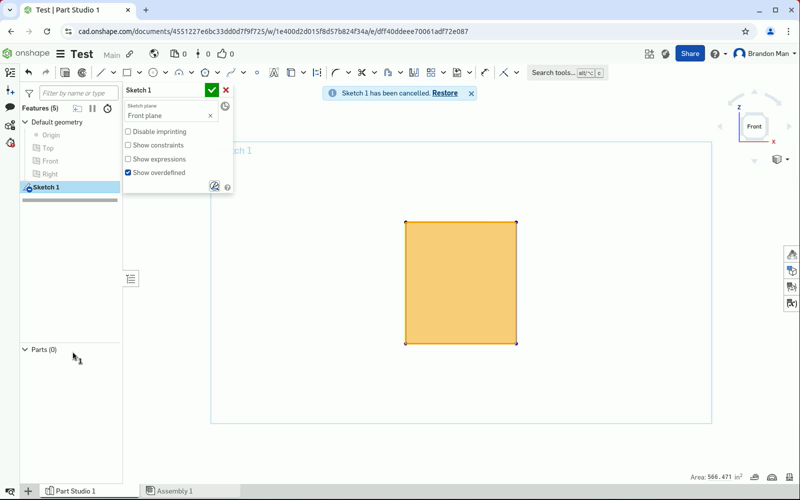
key(shift+y)
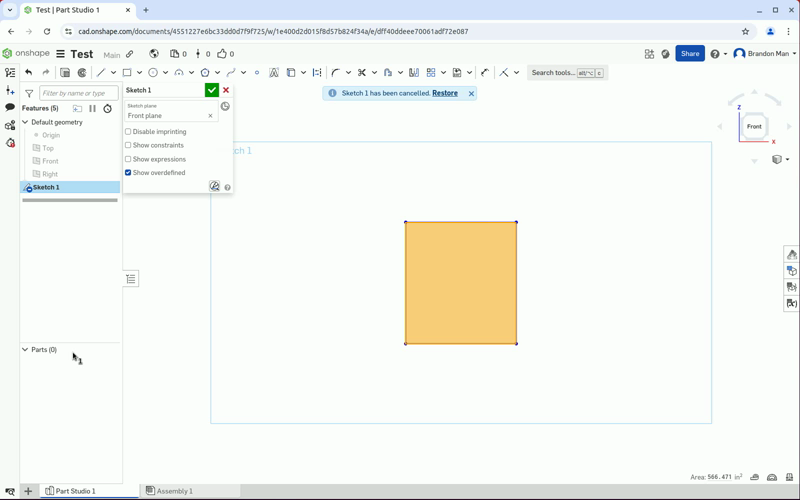
key(shift+e)
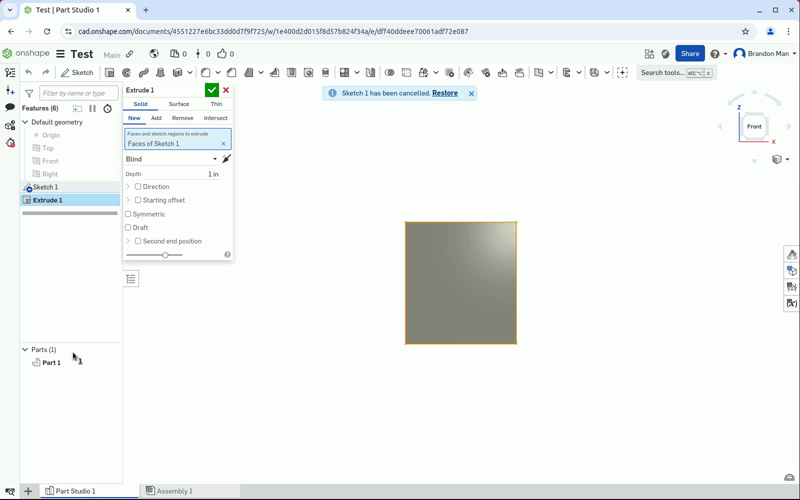
mouse_move(143, 106)
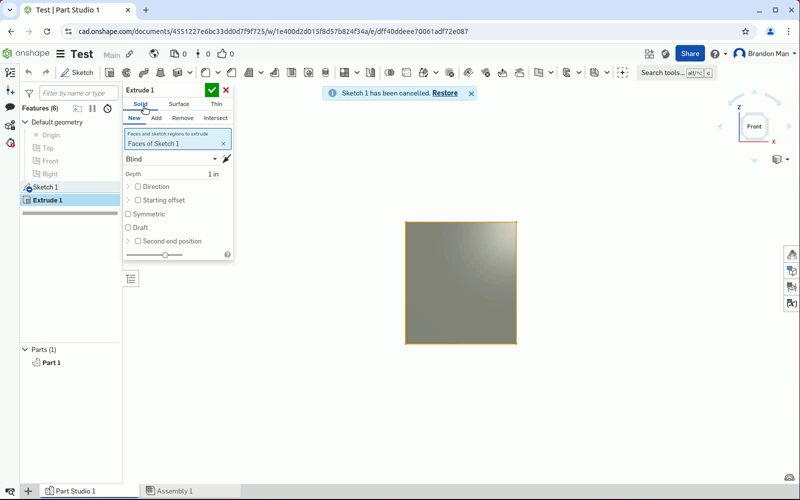
click(143, 106)
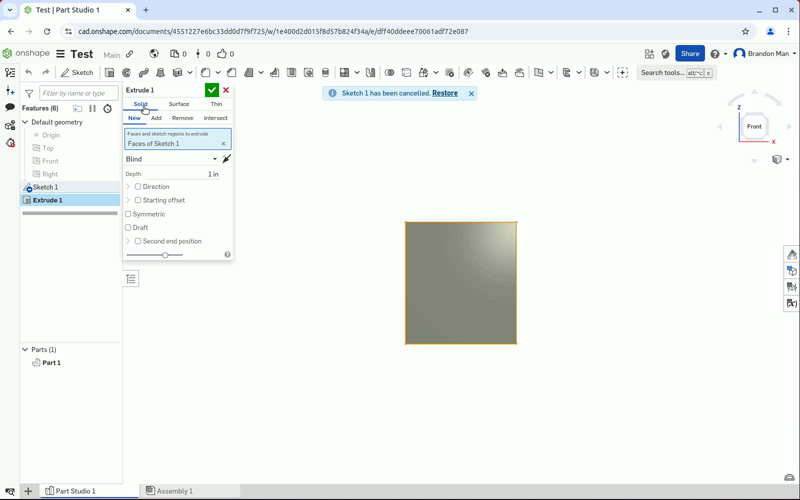
mouse_move(137, 120)
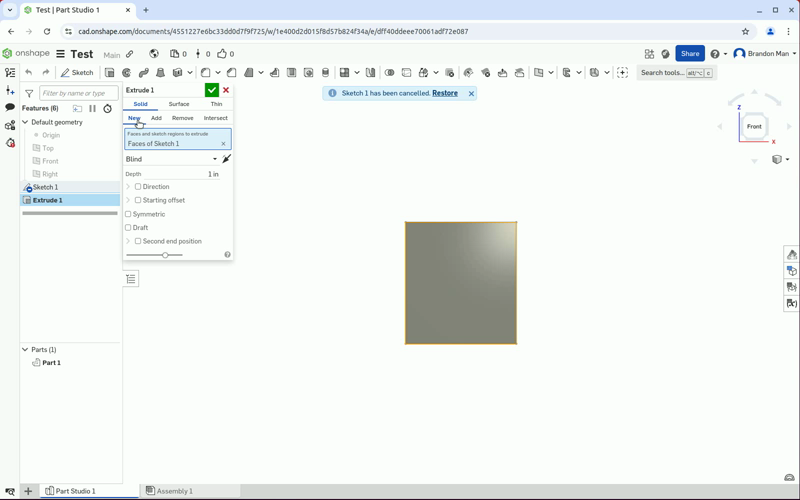
click(137, 120)
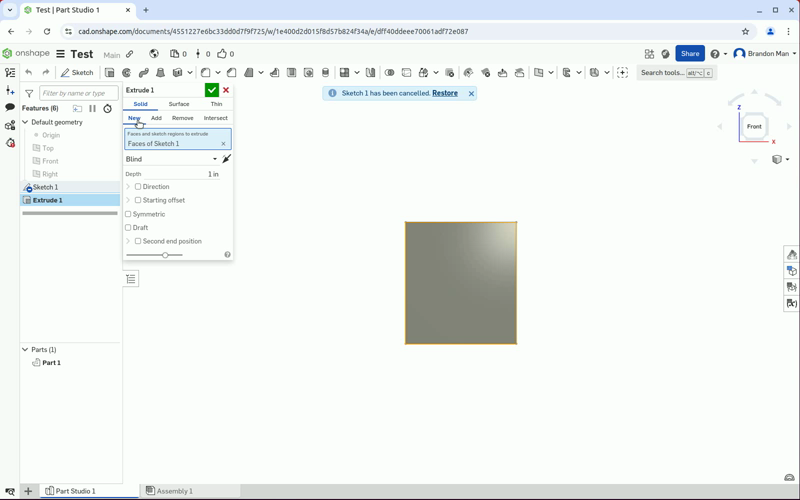
key(tab, 4)
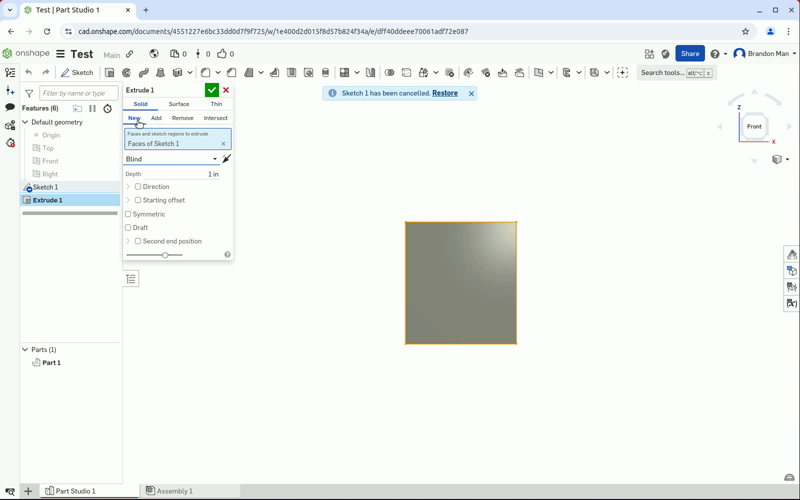
text(22.386)
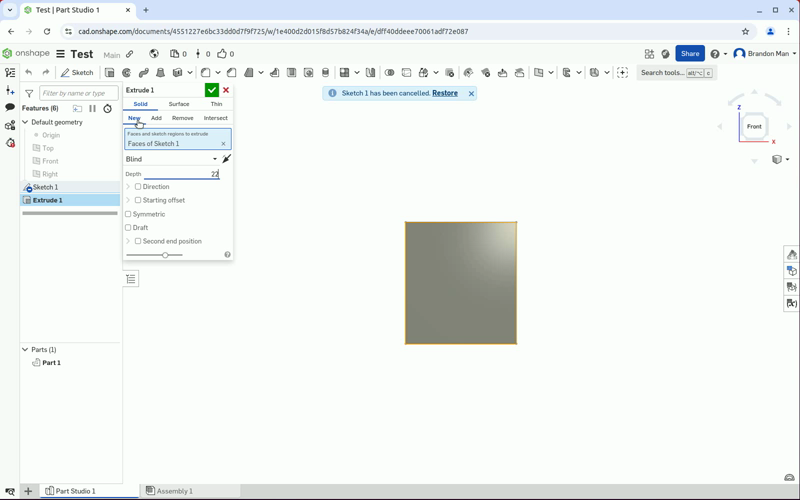
key(enter)
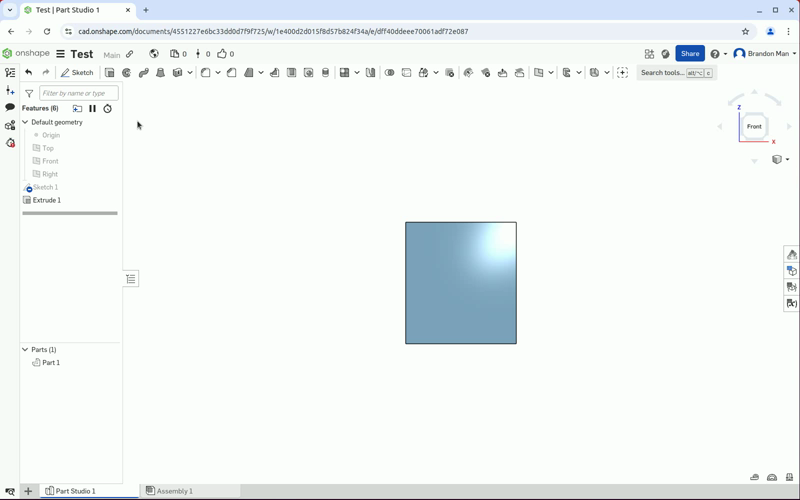
key(shift+h)
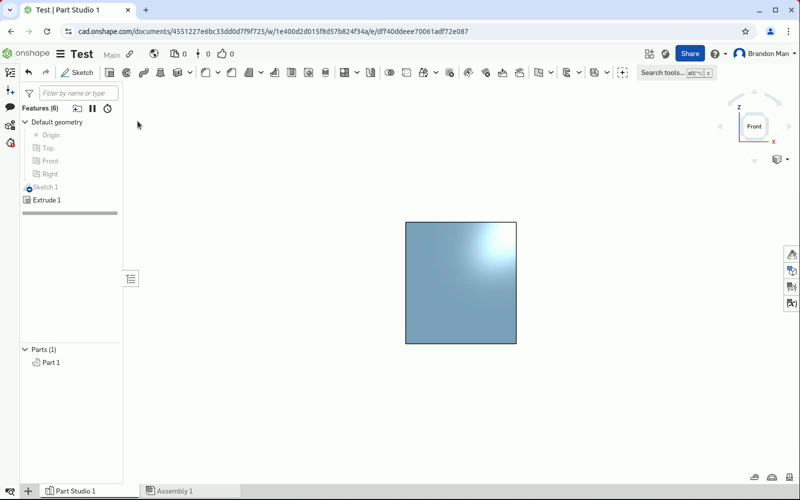
key(shift+h)
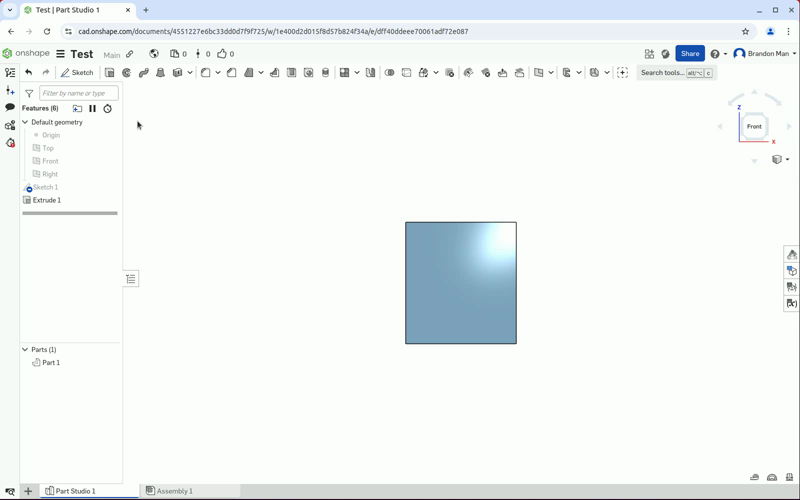
mouse_move(73, 189)
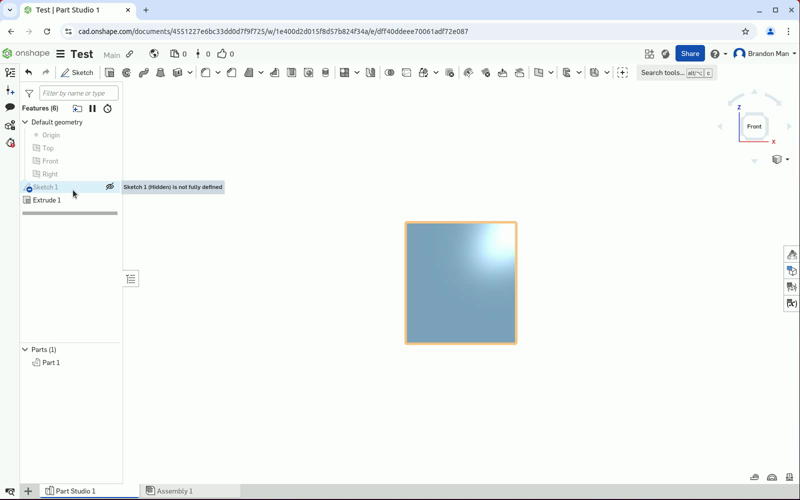
click(73, 189)
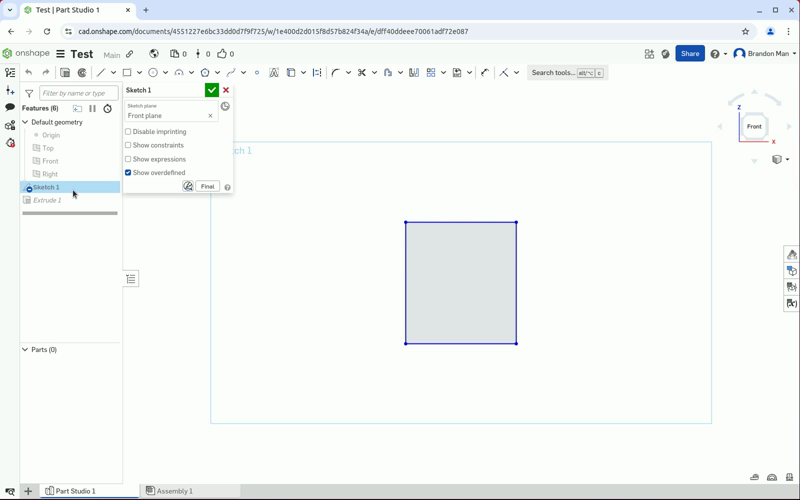
mouse_move(229, 92)
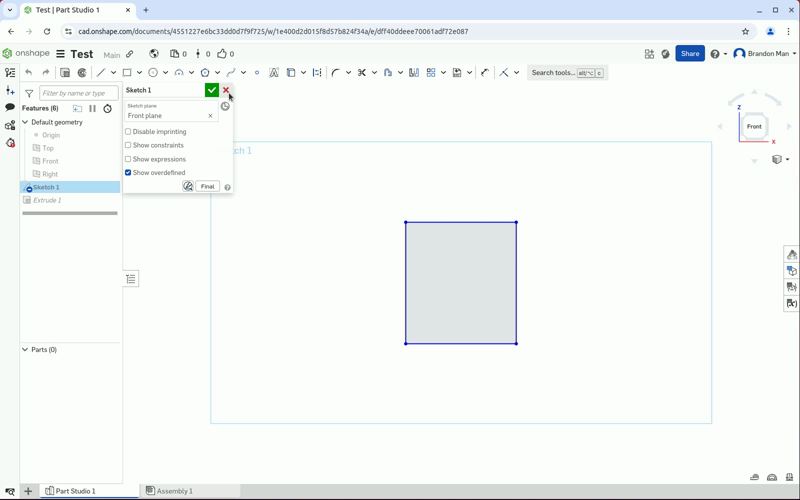
click(229, 92)
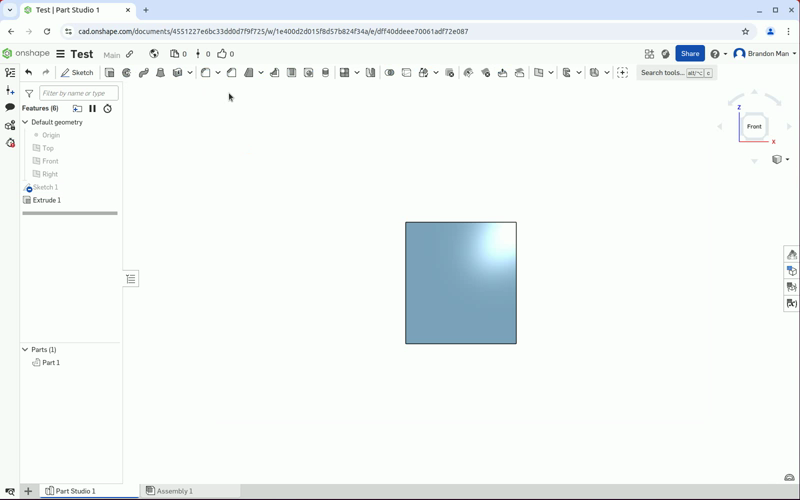
mouse_move(541, 75)
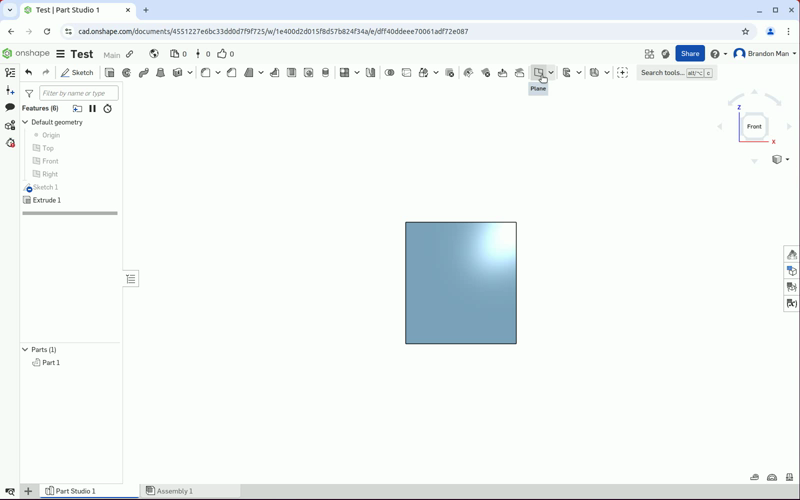
click(541, 75)
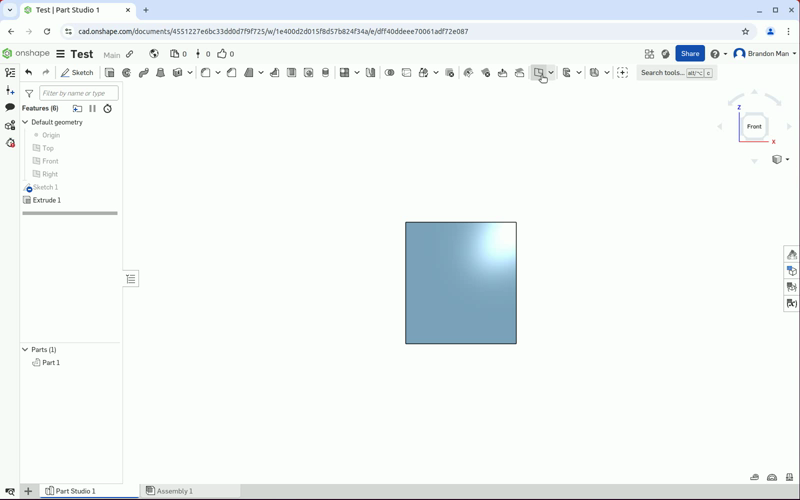
mouse_move(73, 163)
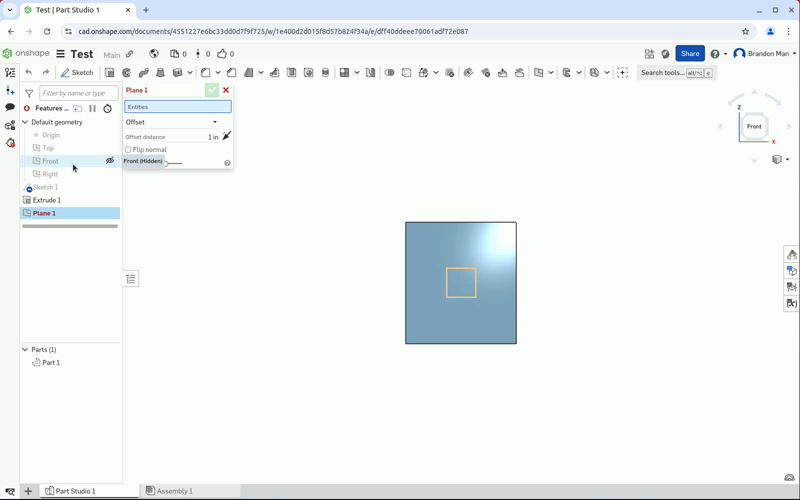
click(73, 163)
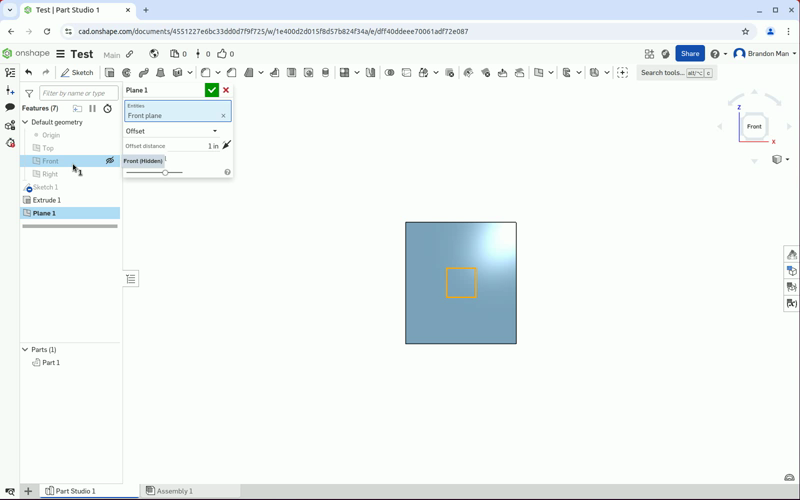
key(tab, 2)
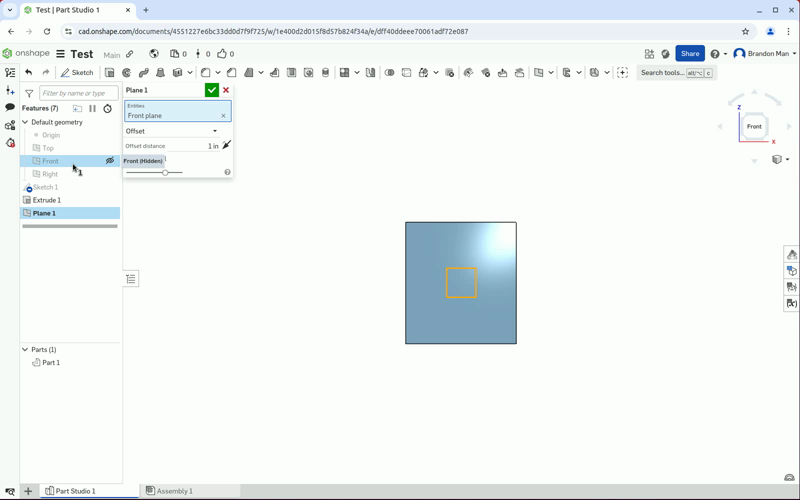
text(22.4)
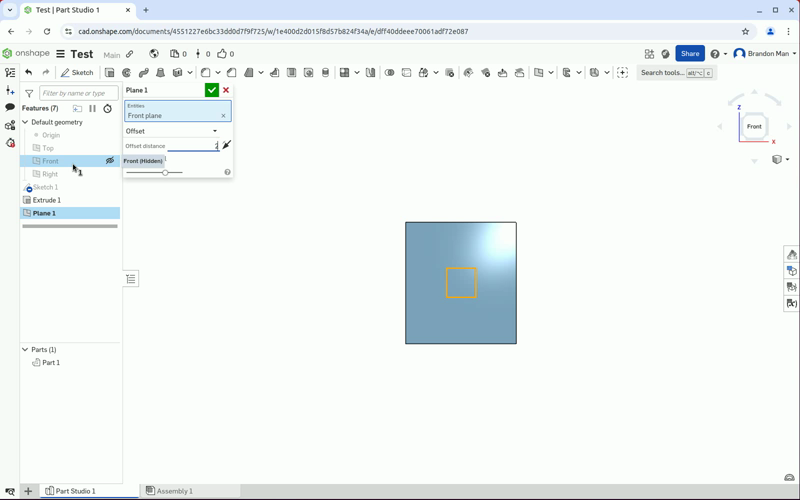
key(enter, 2)
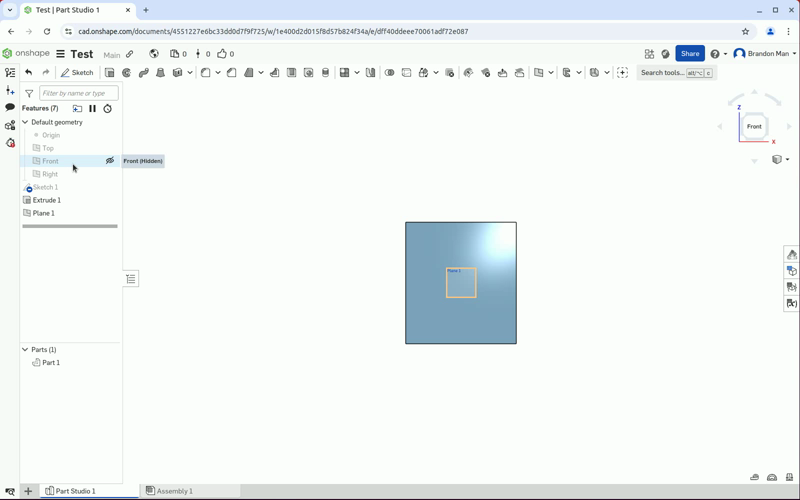
key(shift+s)
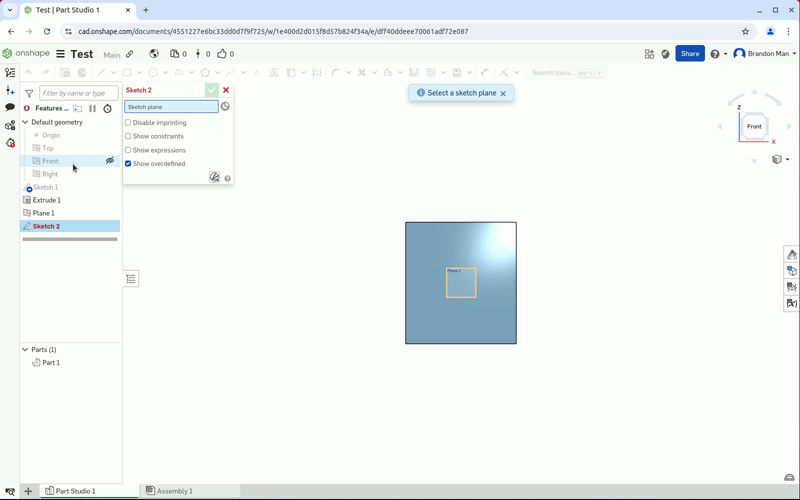
mouse_move(73, 215)
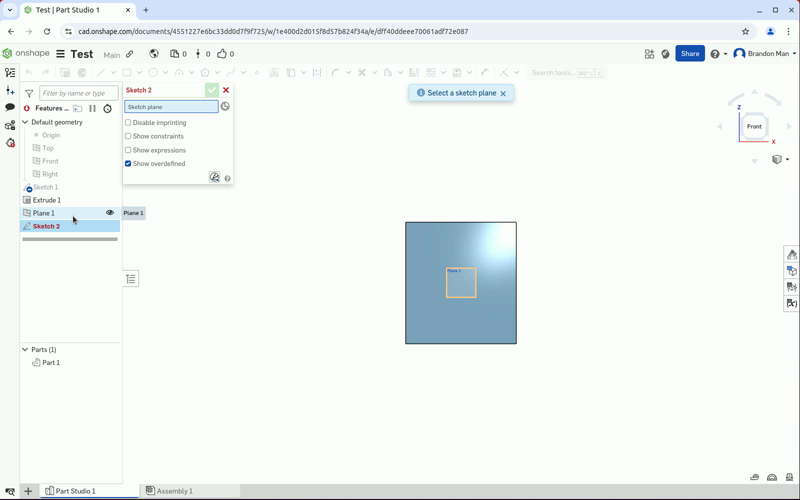
click(73, 215)
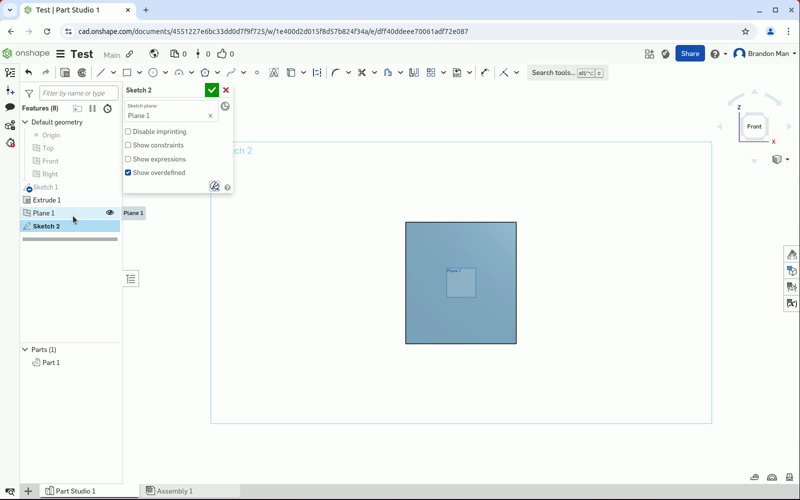
mouse_move(73, 352)
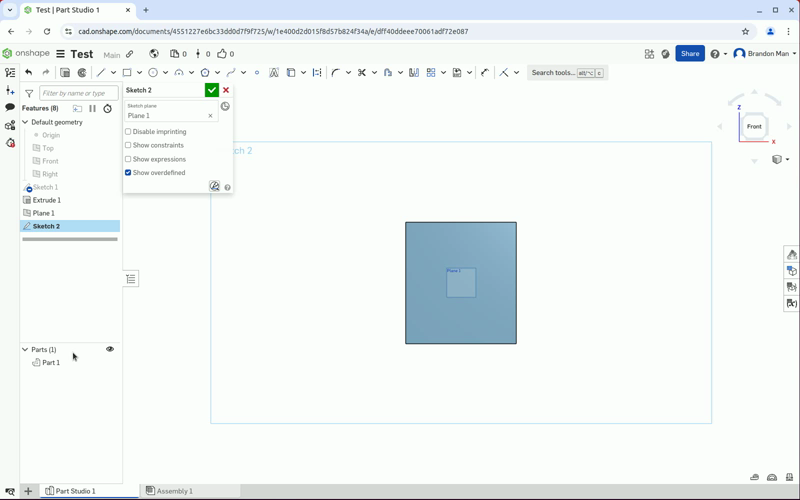
key(y)
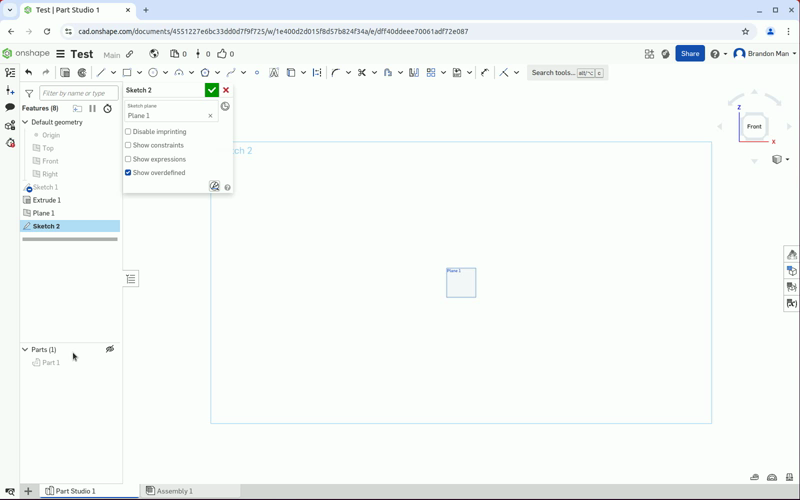
key(l)
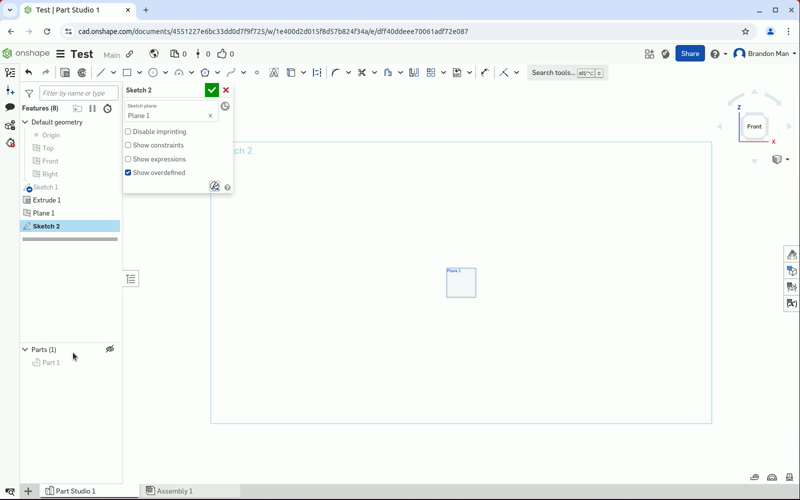
key_down(shift)
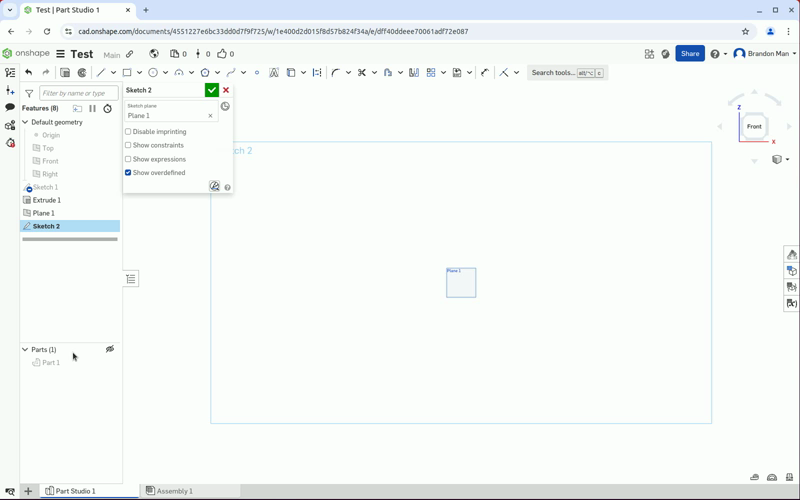
mouse_move(416, 274)
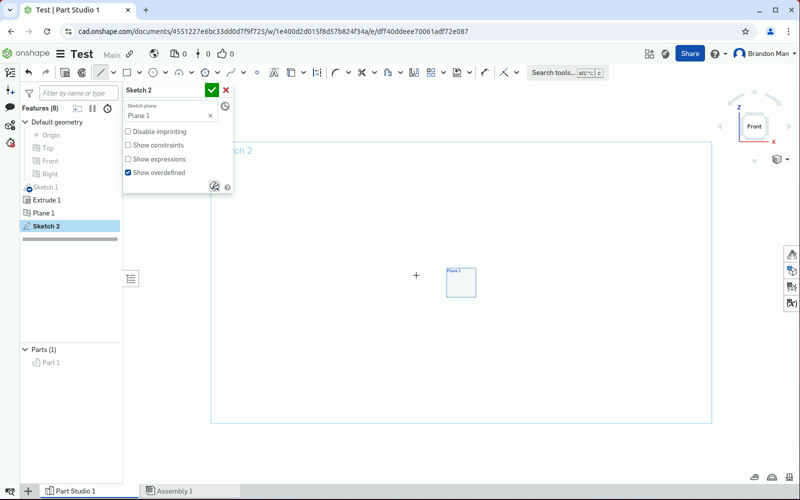
click(416, 274)
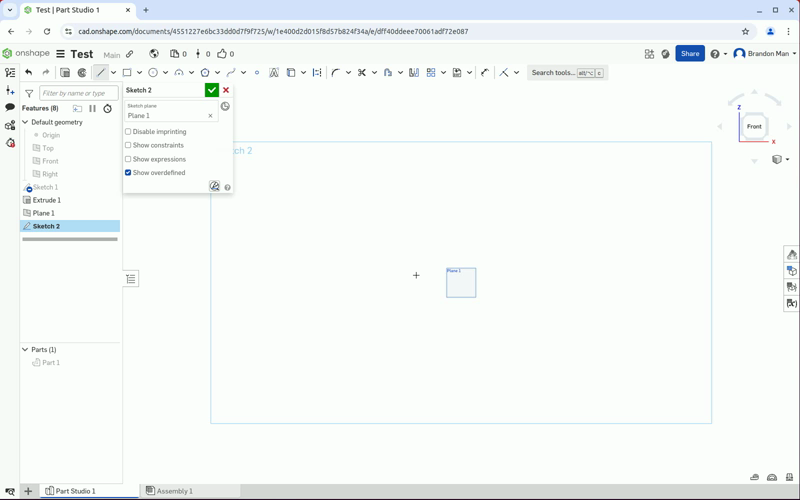
key_up(shift)
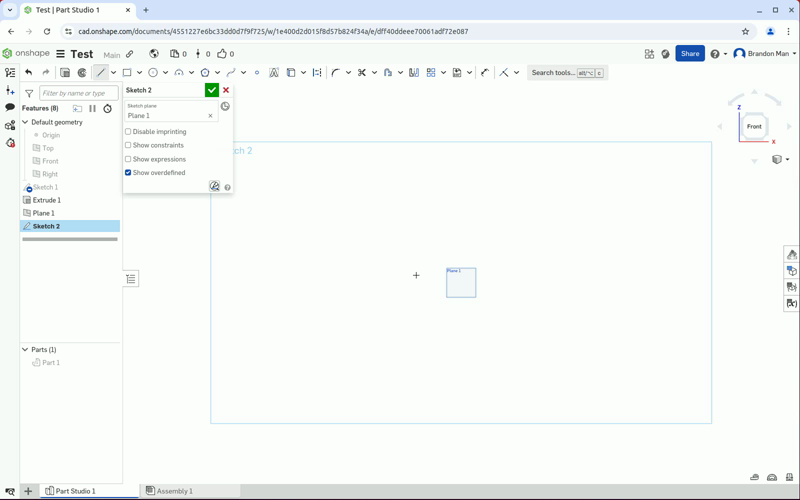
key_down(shift)
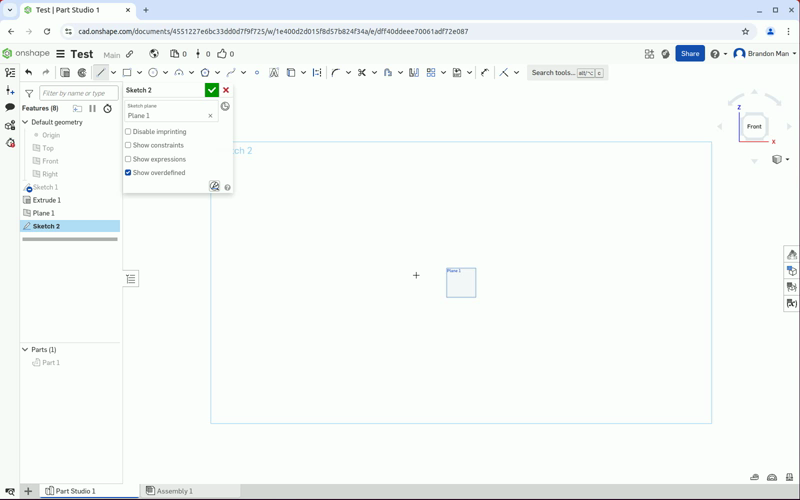
mouse_move(507, 274)
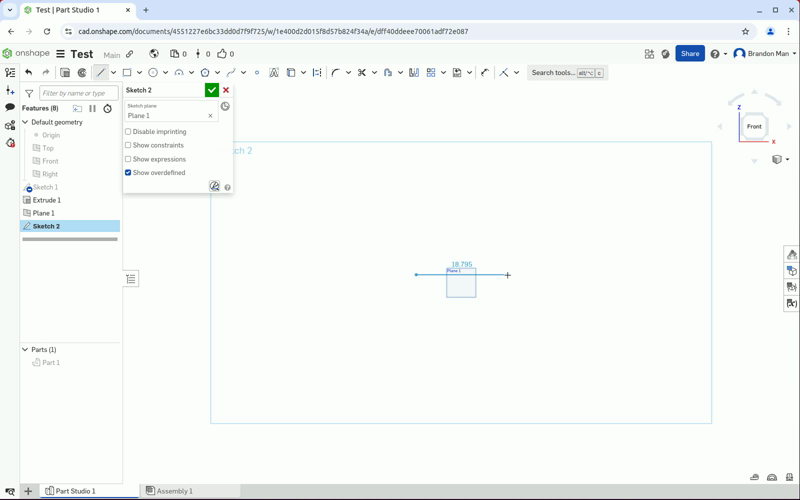
click(507, 274)
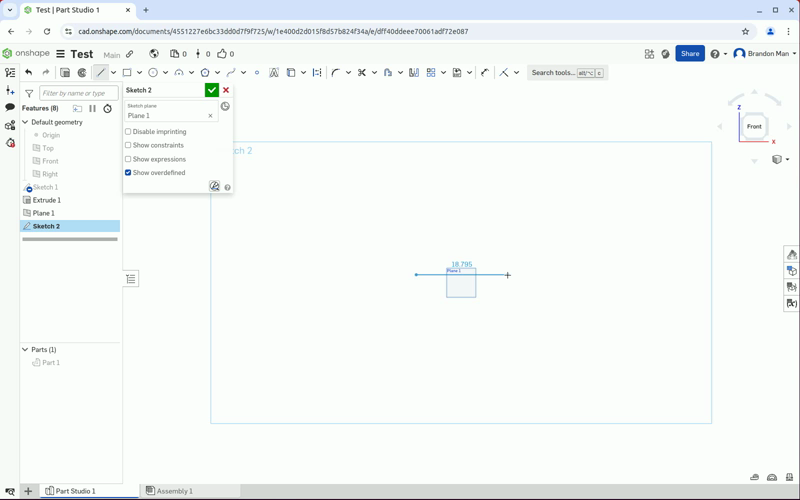
key_up(shift)
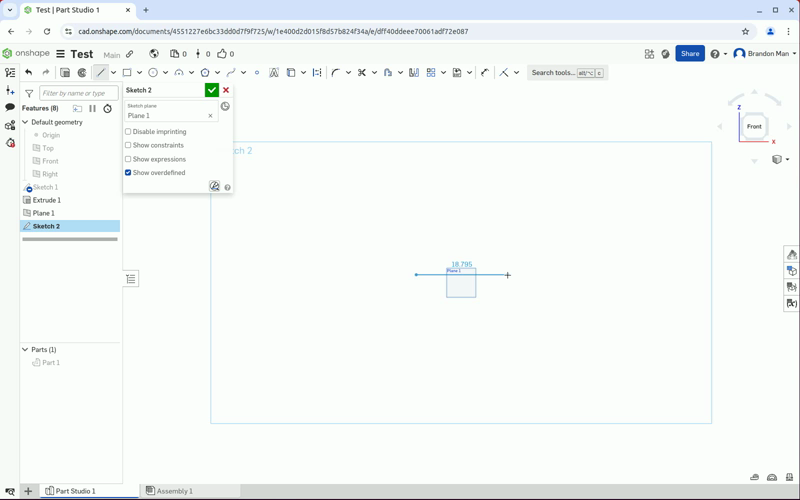
key_down(shift)
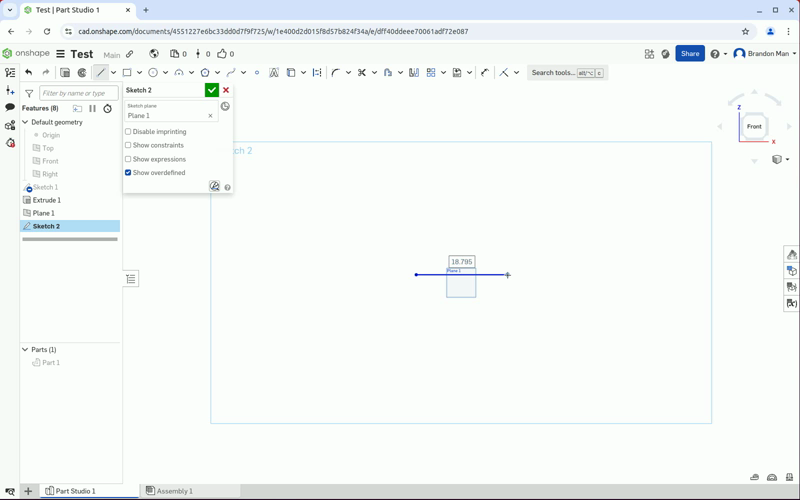
mouse_move(537, 274)
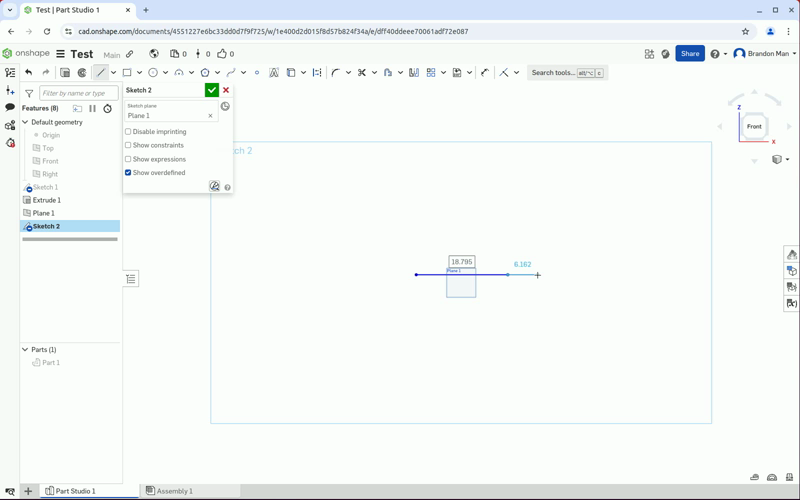
mouse_move(507, 231)
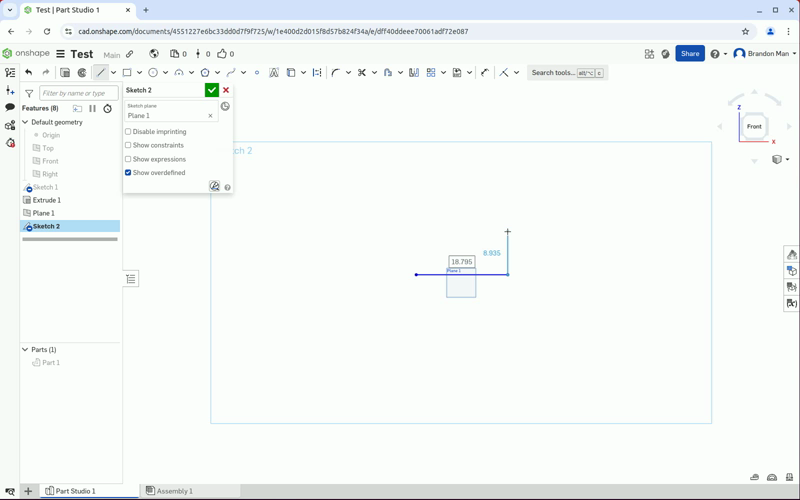
click(507, 231)
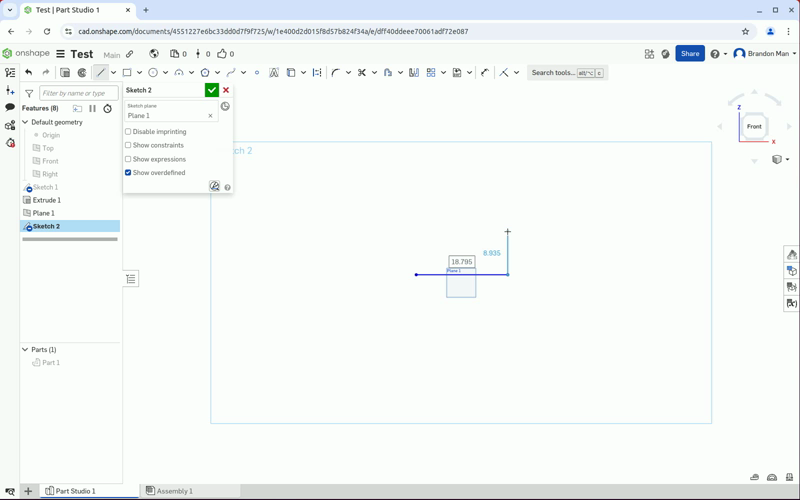
key_up(shift)
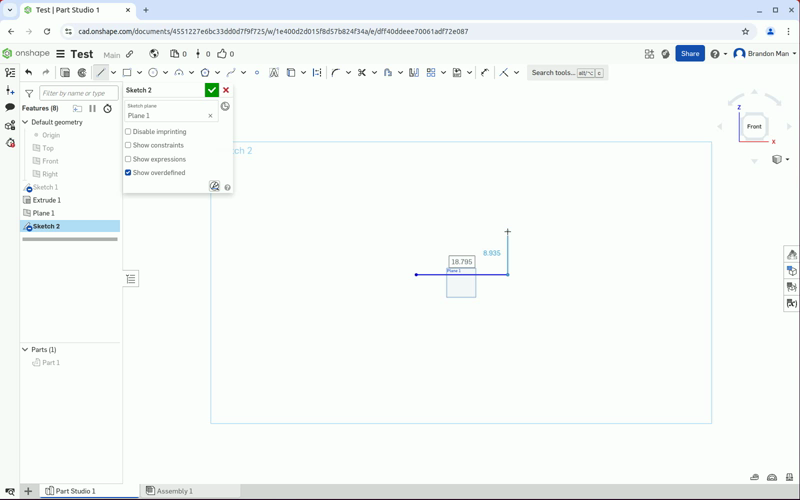
key_down(shift)
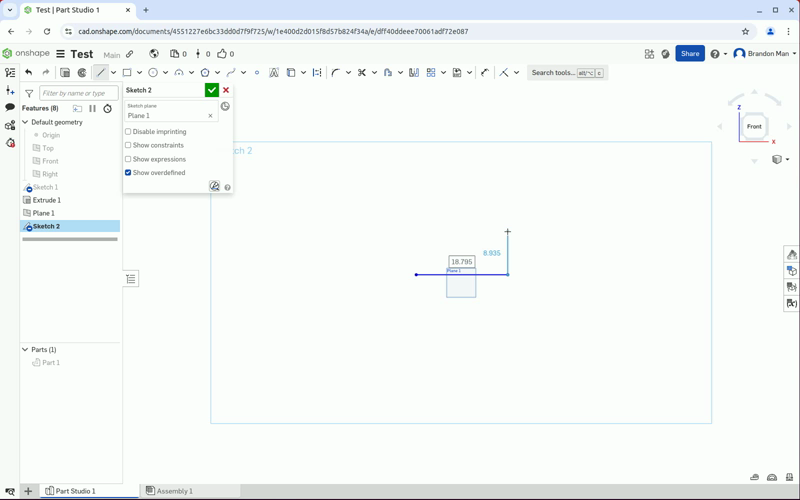
mouse_move(416, 231)
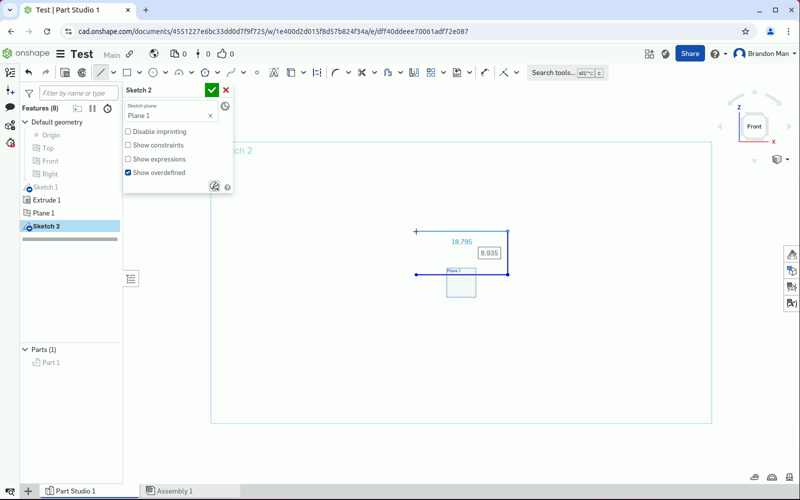
click(416, 231)
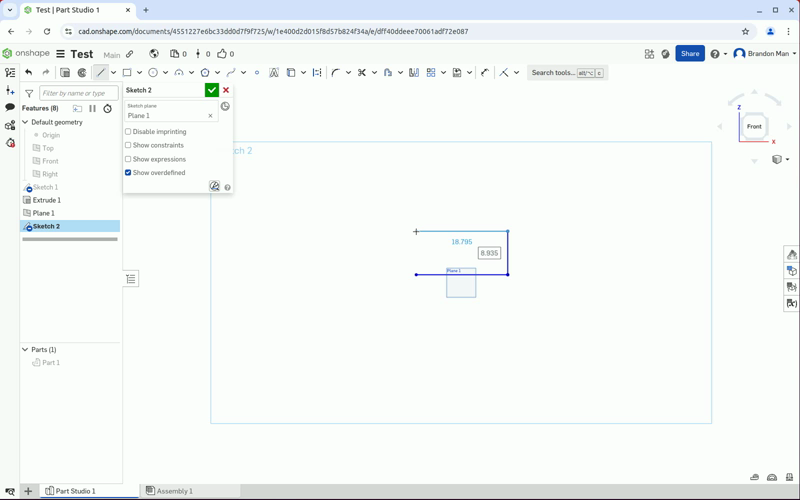
key_up(shift)
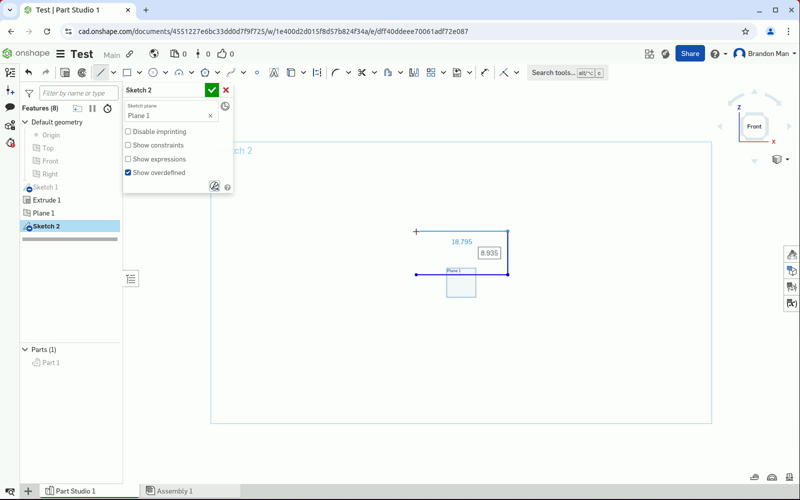
mouse_move(446, 231)
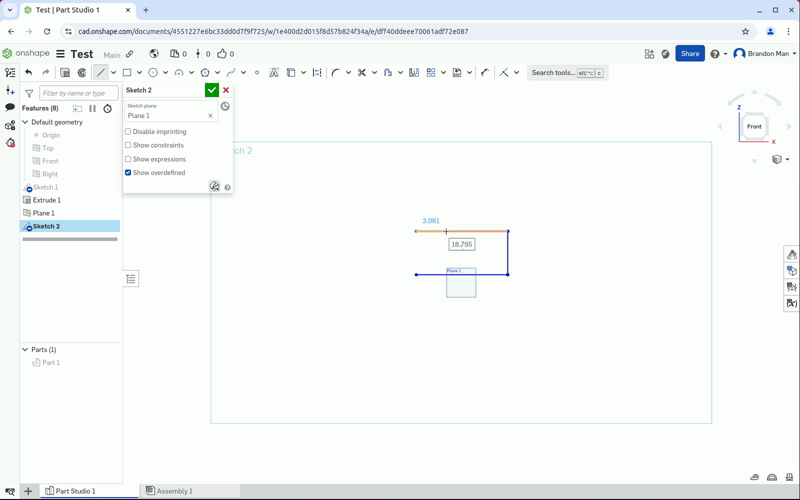
key_down(shift)
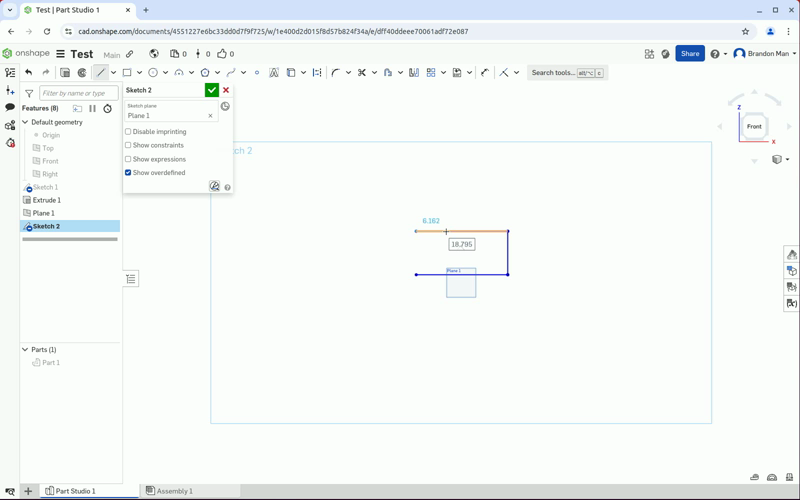
mouse_move(416, 274)
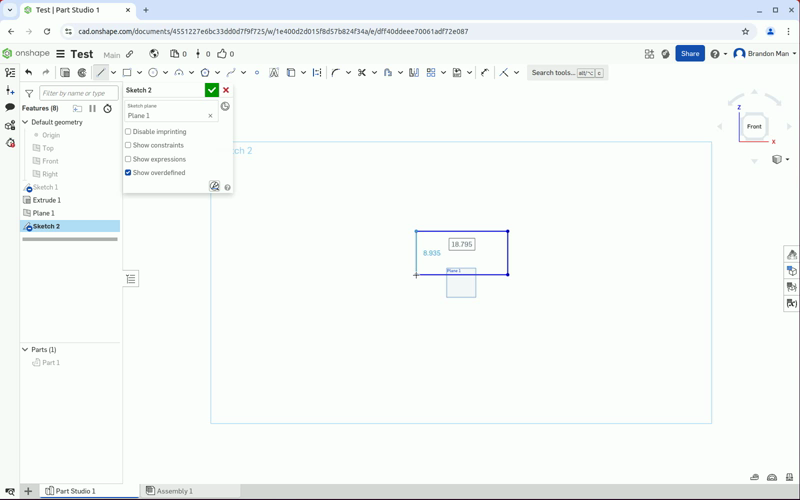
key_up(shift)
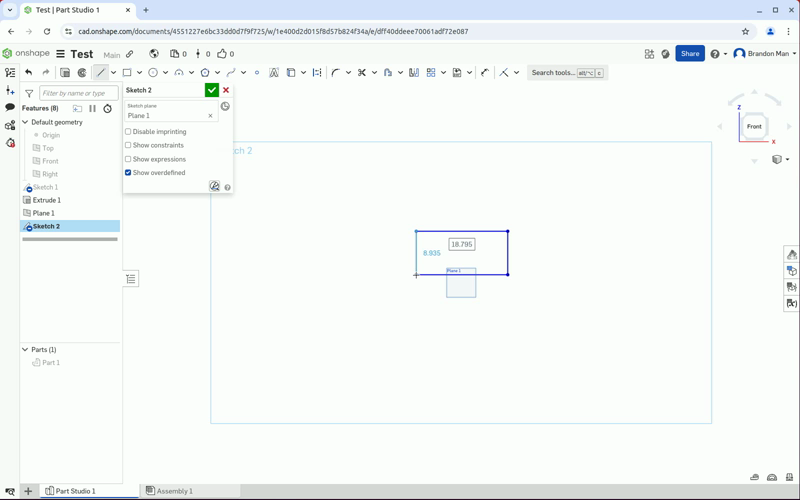
click(416, 274)
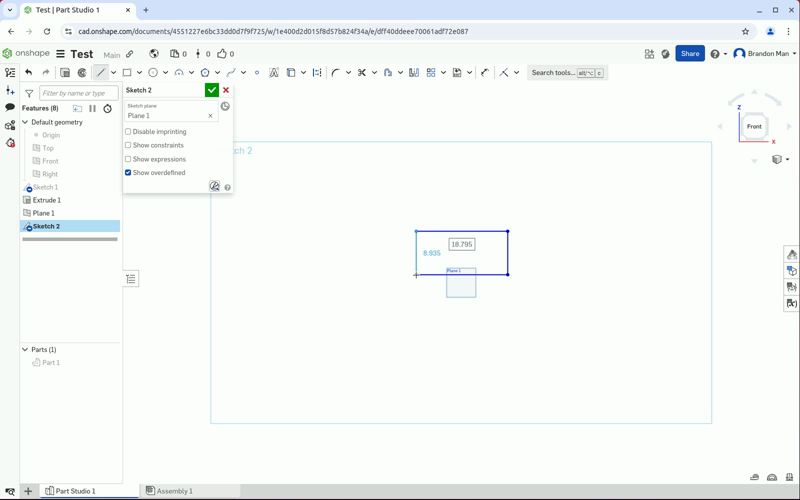
key(esc)
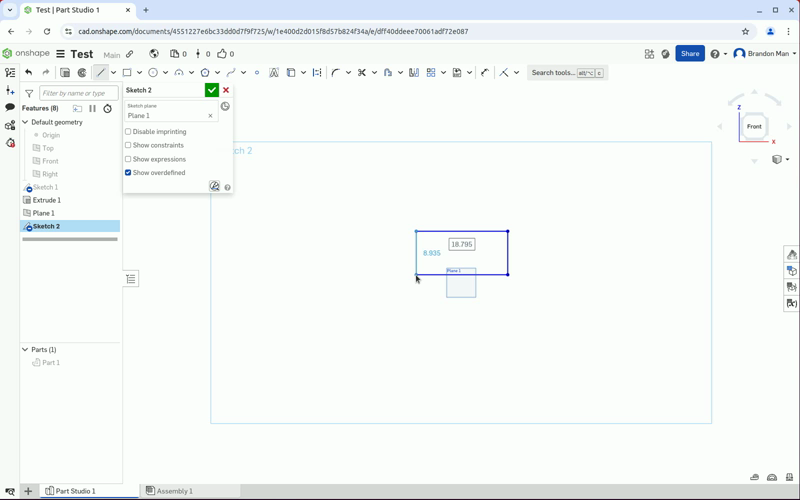
mouse_move(492, 265)
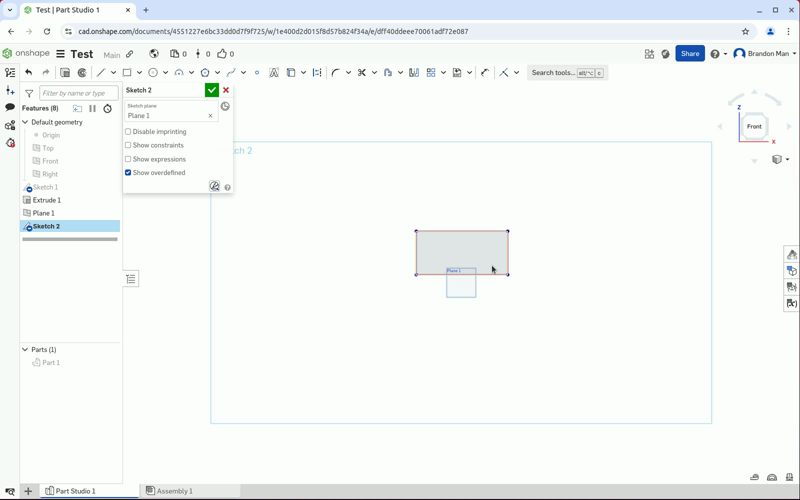
click(492, 265)
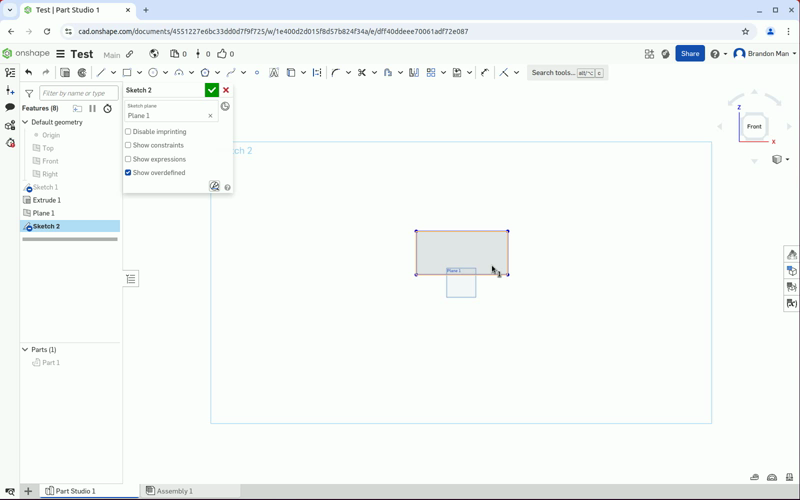
mouse_move(73, 352)
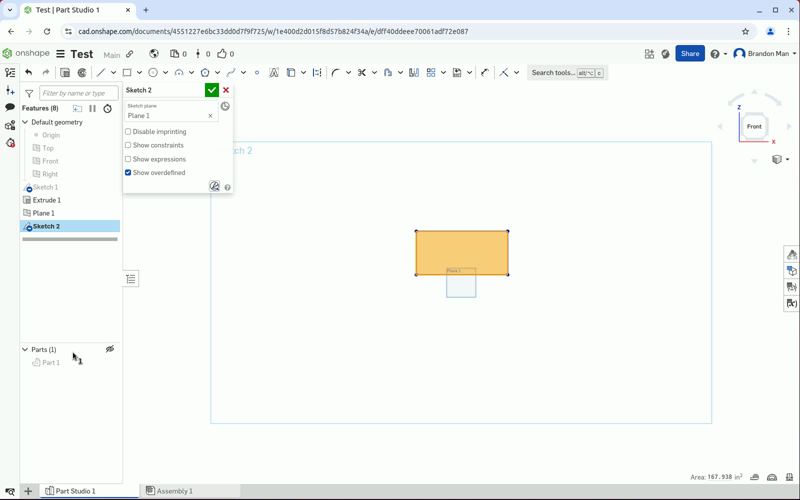
key(shift+y)
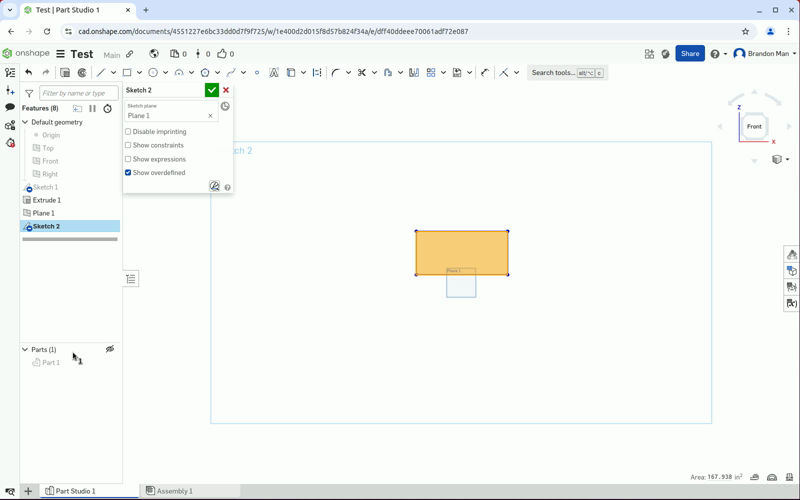
key(shift+e)
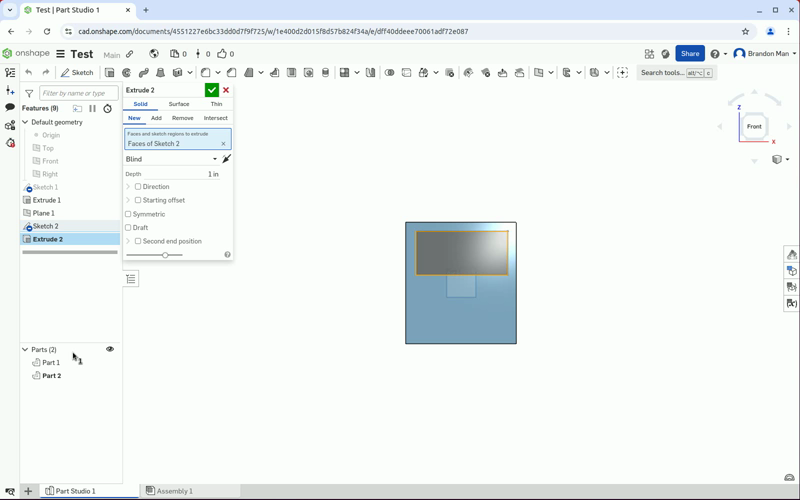
mouse_move(143, 106)
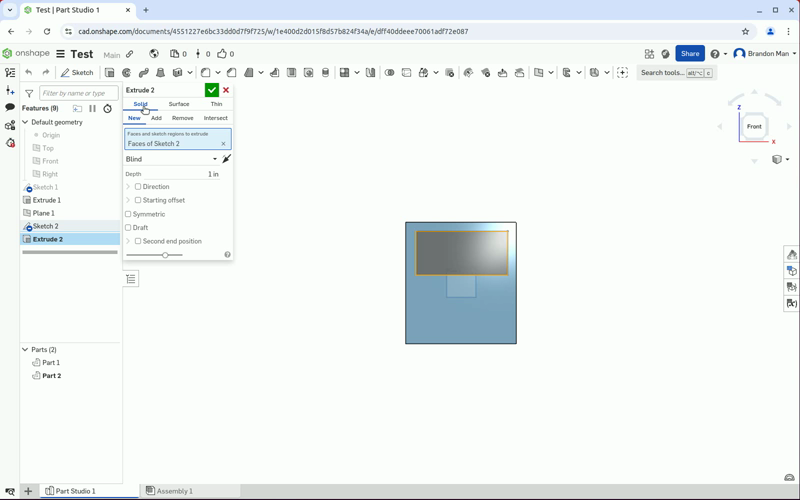
click(143, 106)
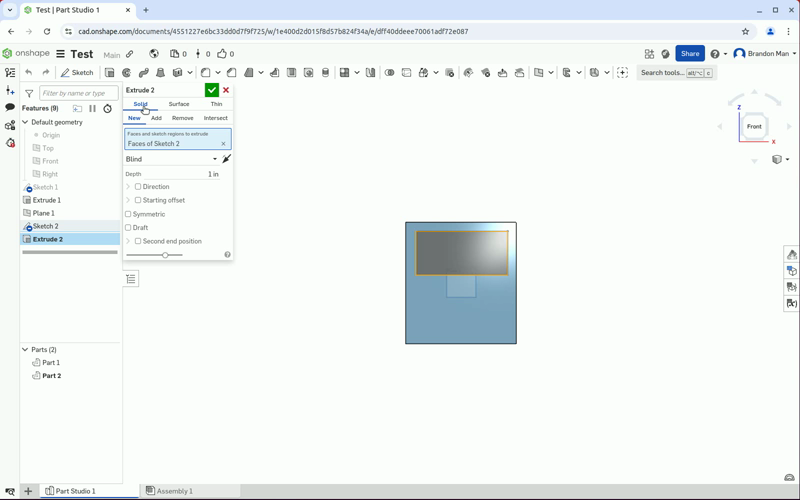
mouse_move(137, 120)
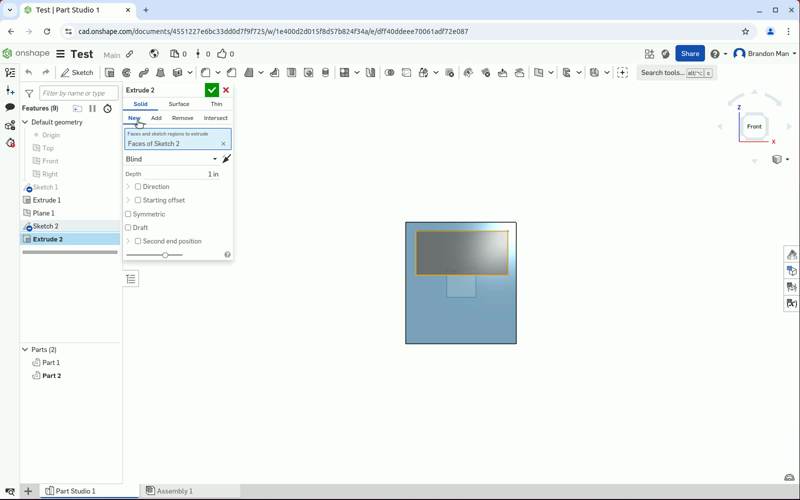
click(137, 120)
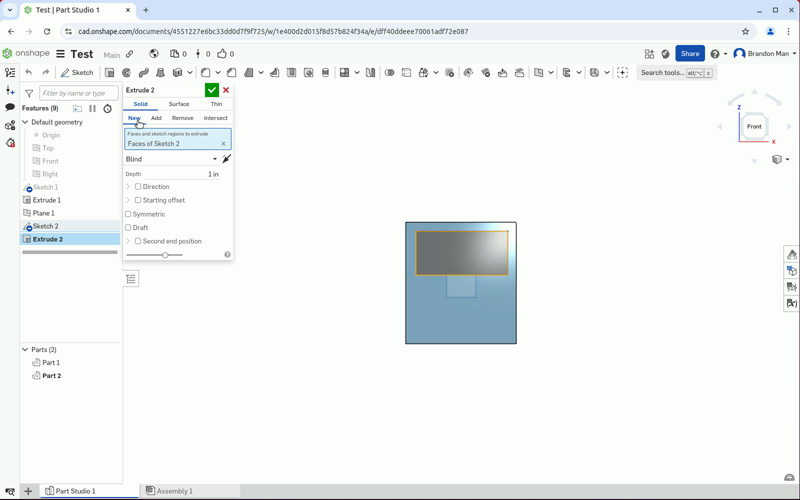
key(tab, 4)
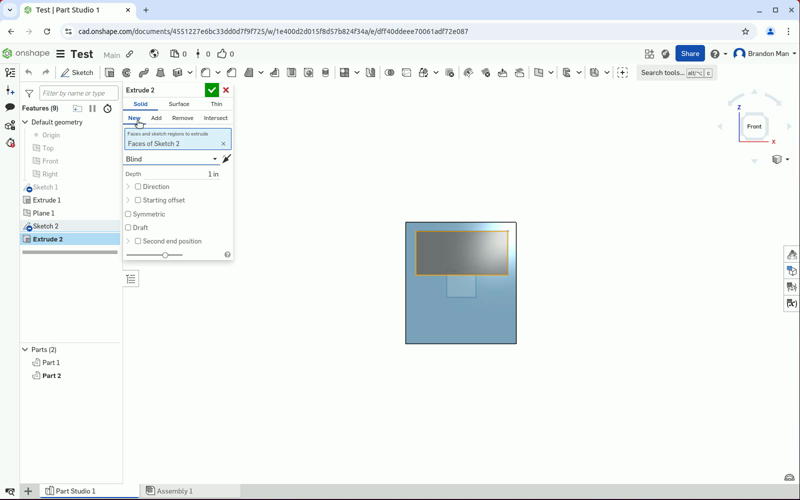
text(0.722)
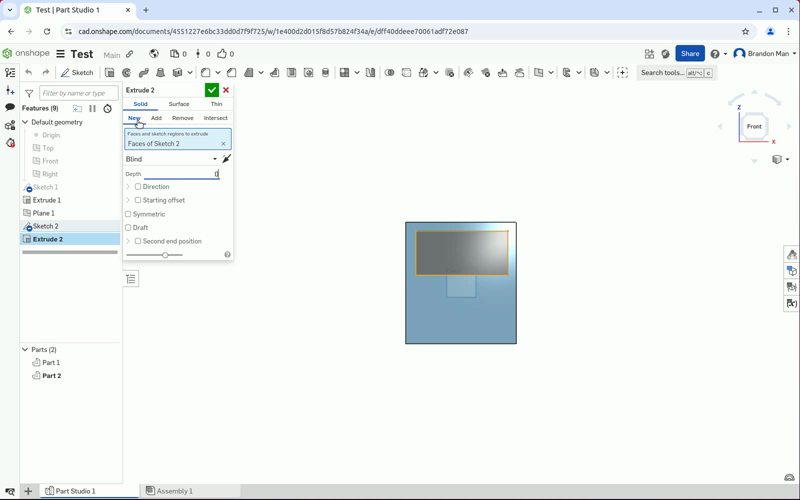
key(enter)
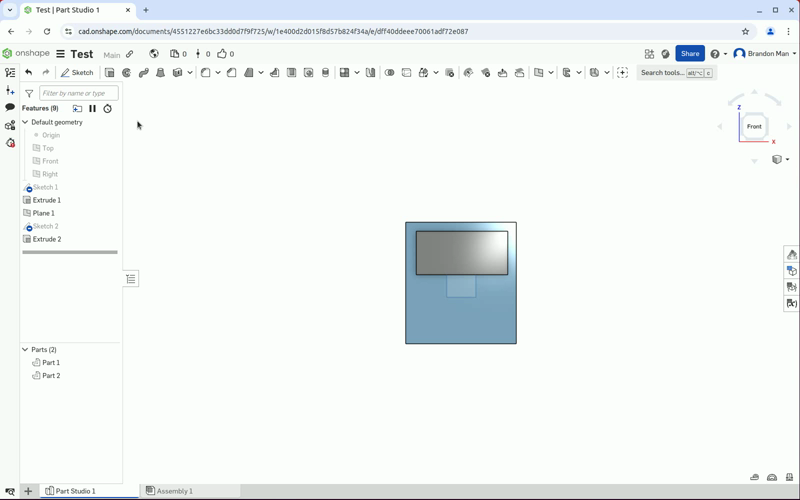
key(shift+h)
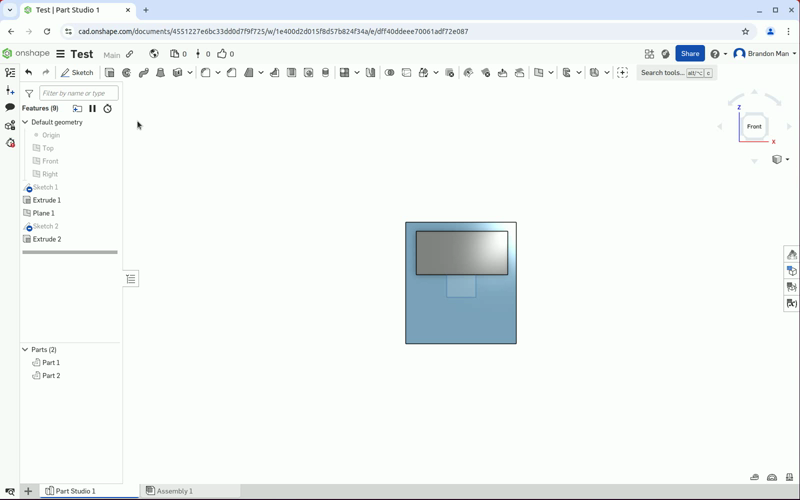
key(shift+h)
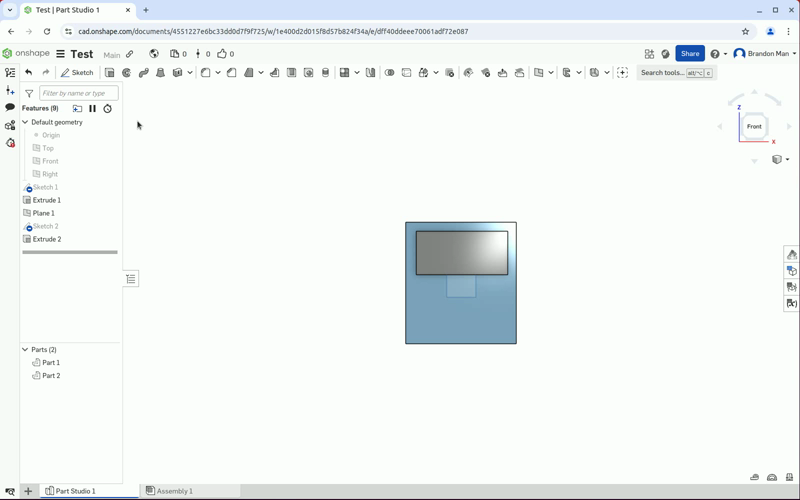
mouse_move(73, 189)
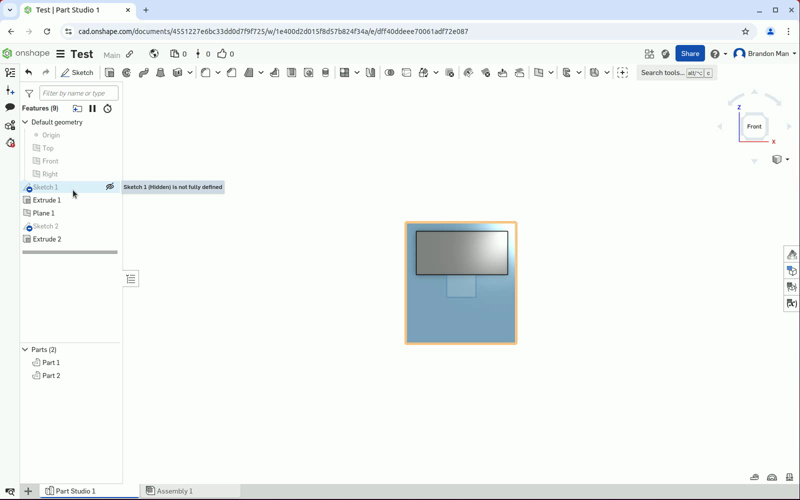
click(73, 189)
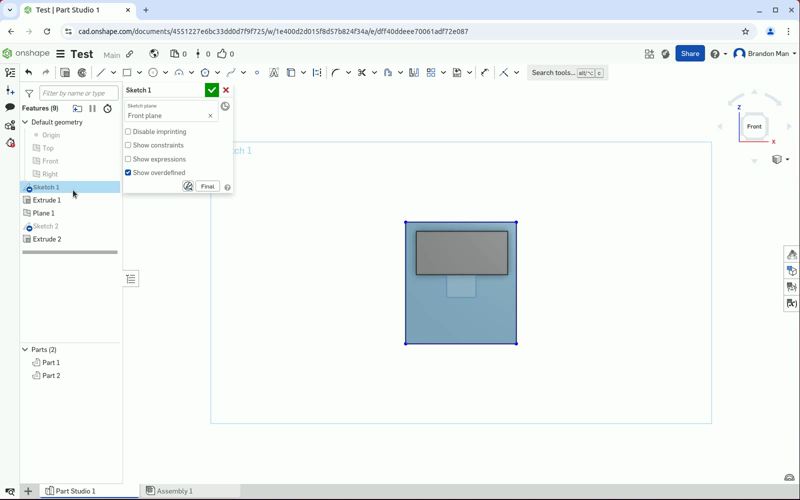
mouse_move(229, 92)
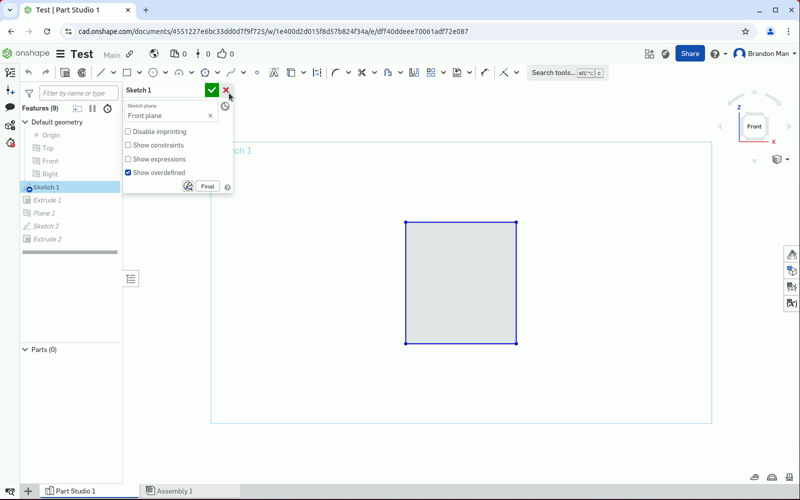
click(229, 92)
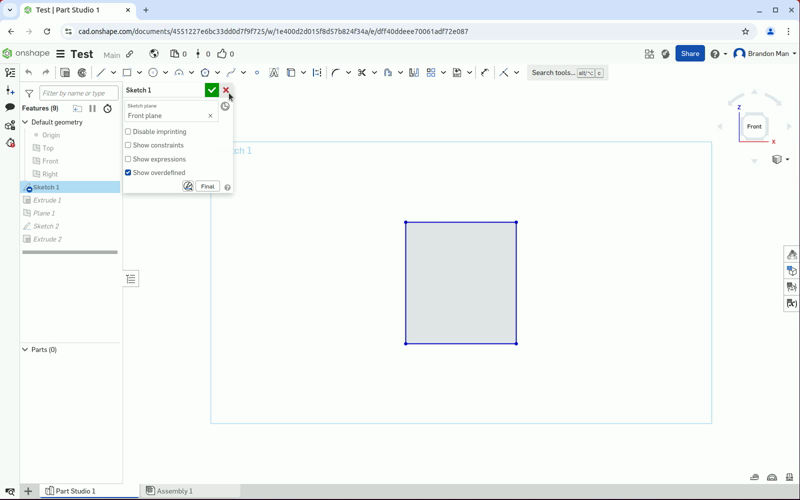
key(shift+s)
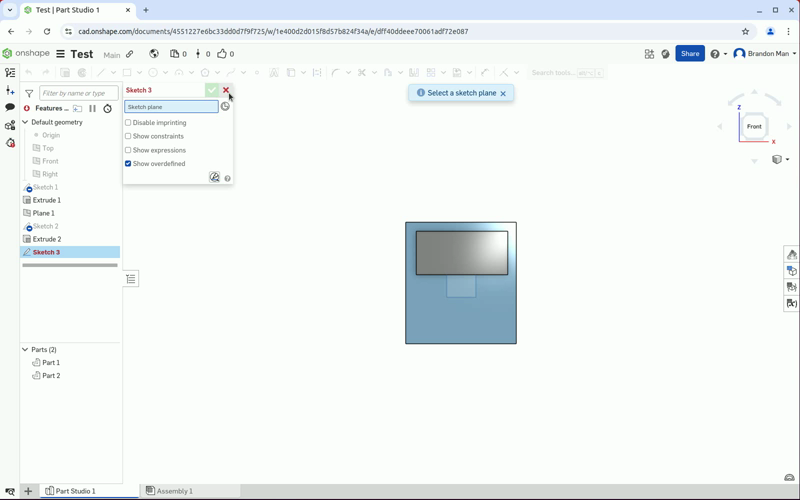
mouse_move(73, 215)
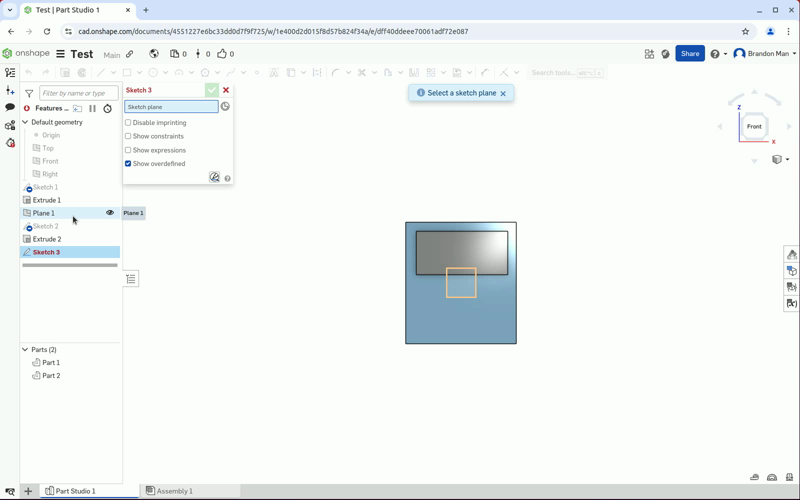
click(73, 215)
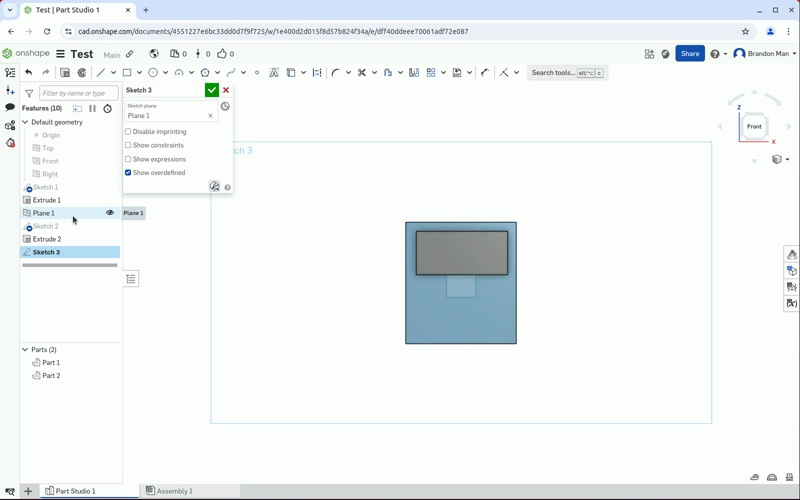
mouse_move(73, 352)
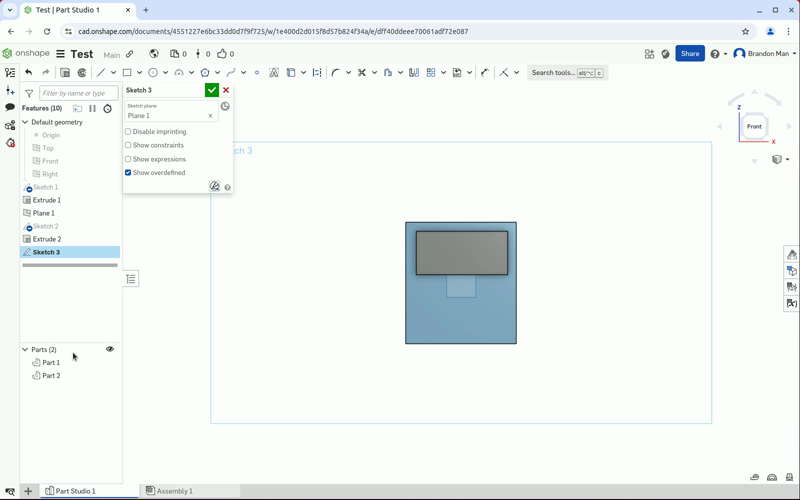
key(y)
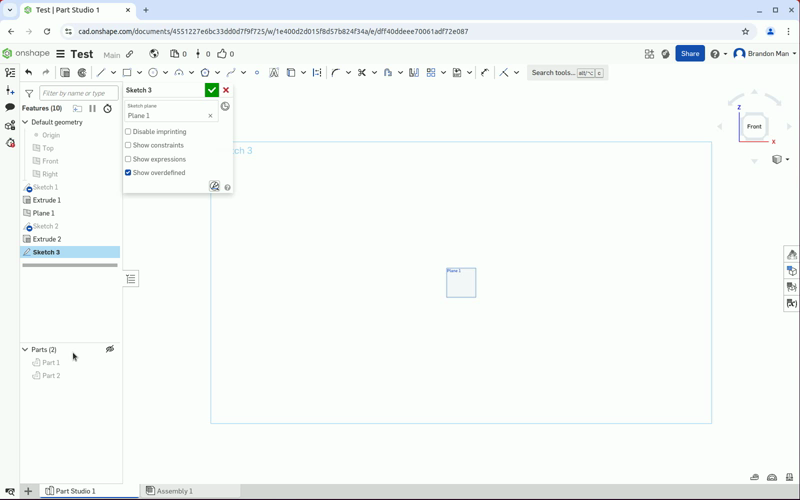
key(l)
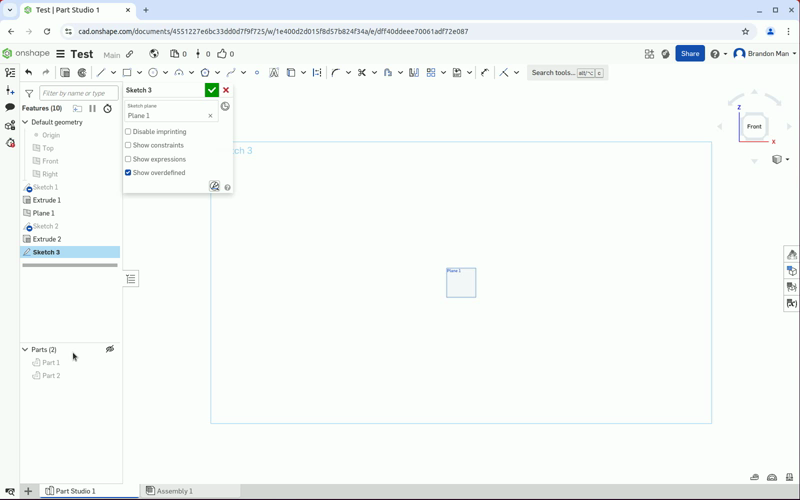
key_down(shift)
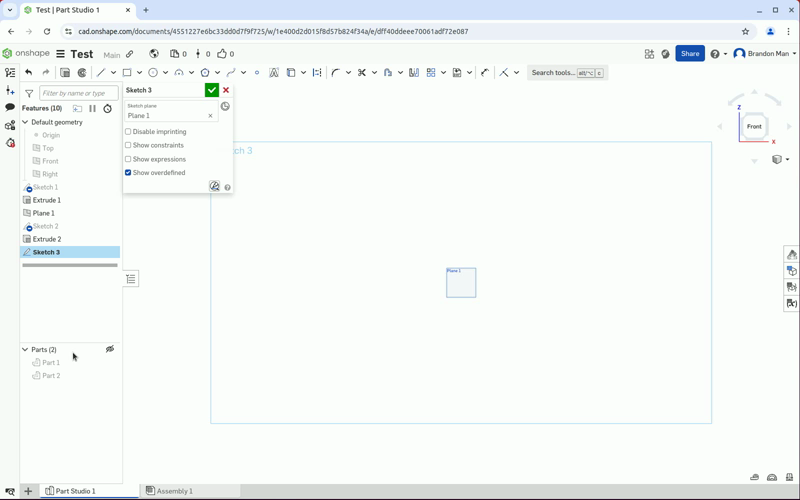
mouse_move(416, 326)
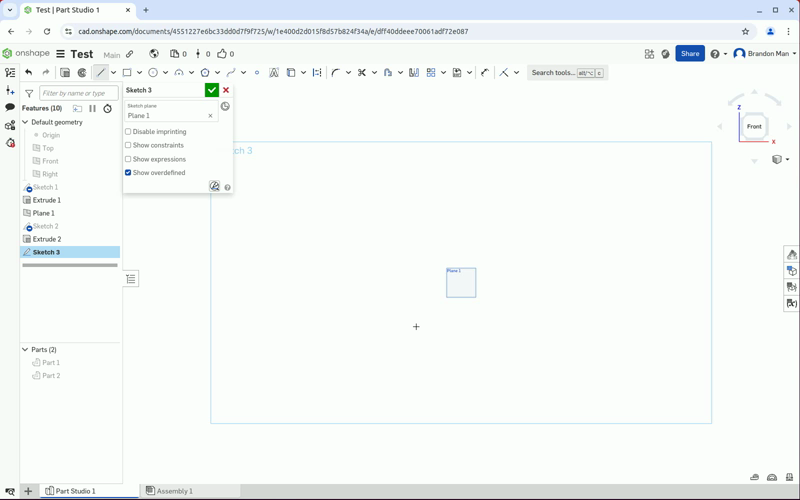
click(416, 326)
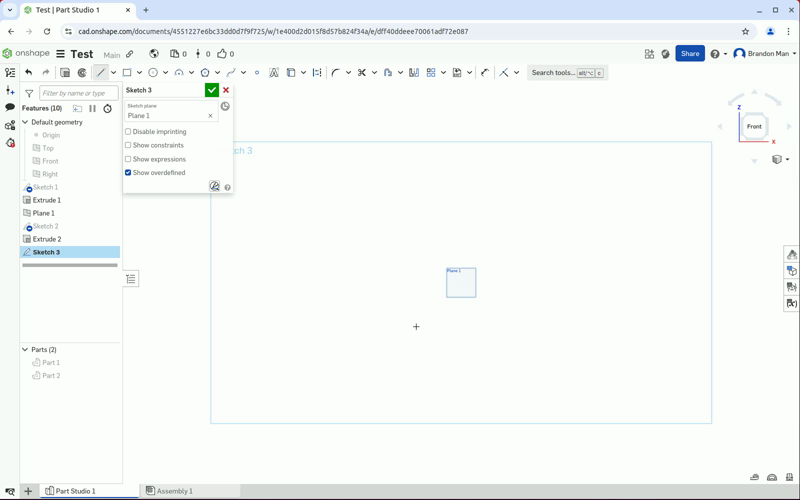
key_up(shift)
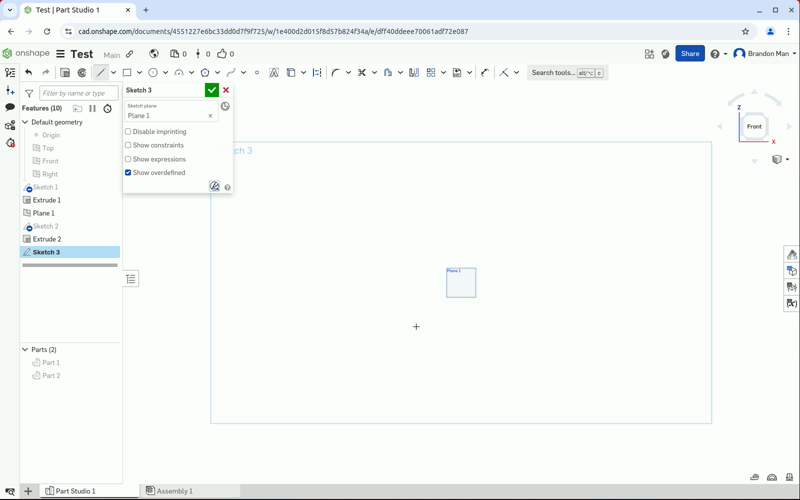
key_down(shift)
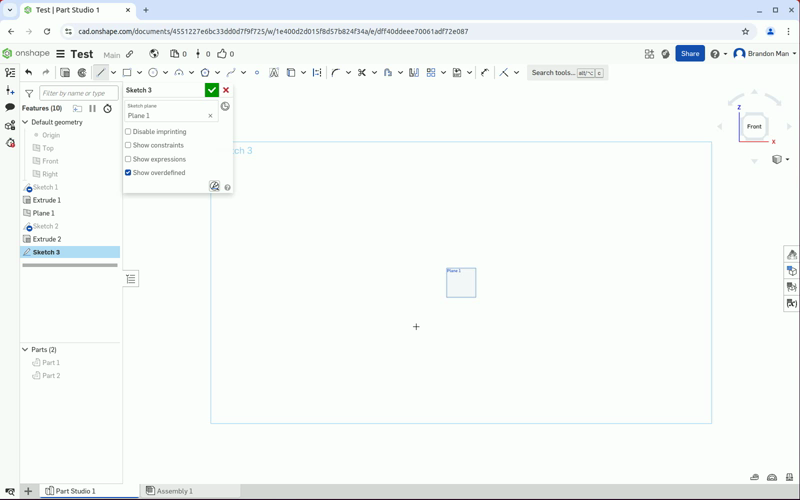
mouse_move(507, 326)
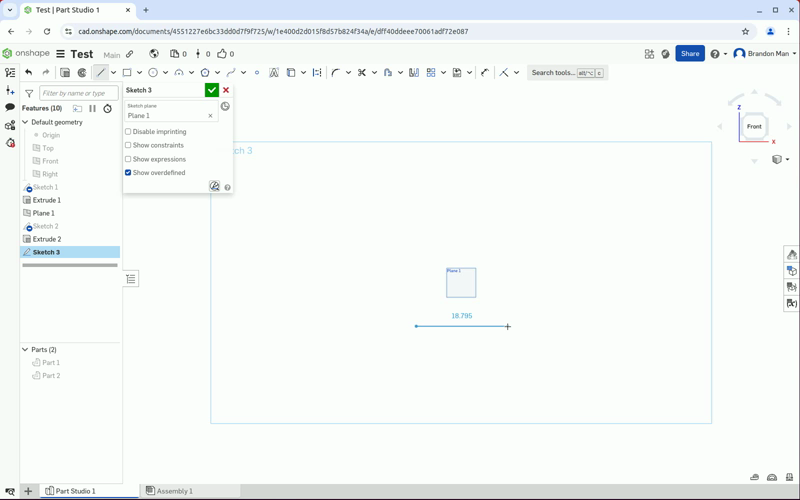
click(507, 326)
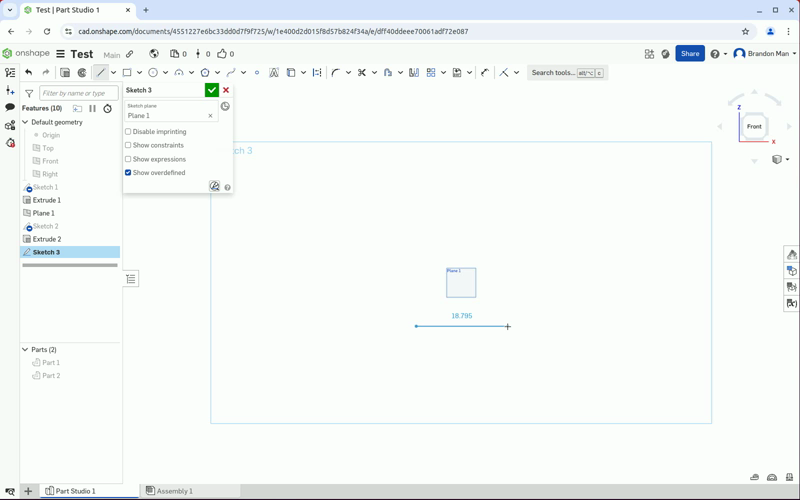
key_up(shift)
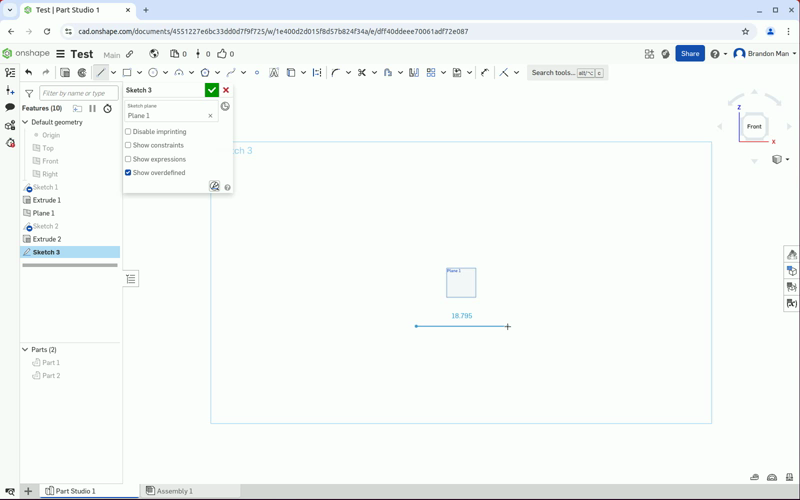
key_down(shift)
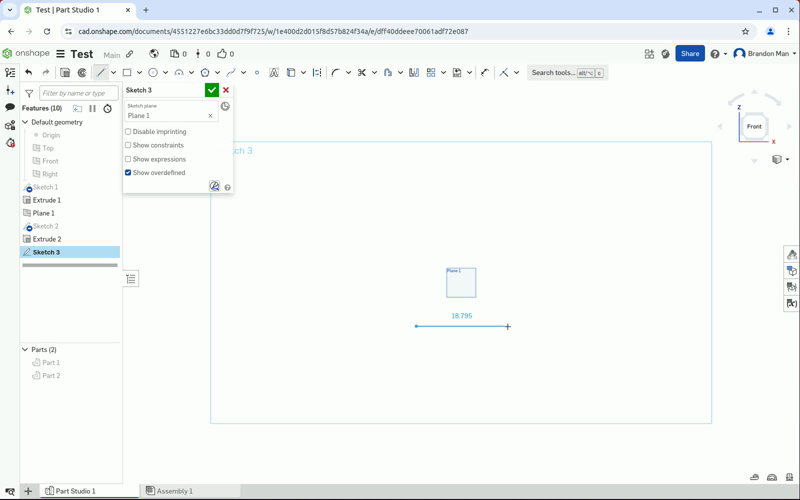
mouse_move(537, 326)
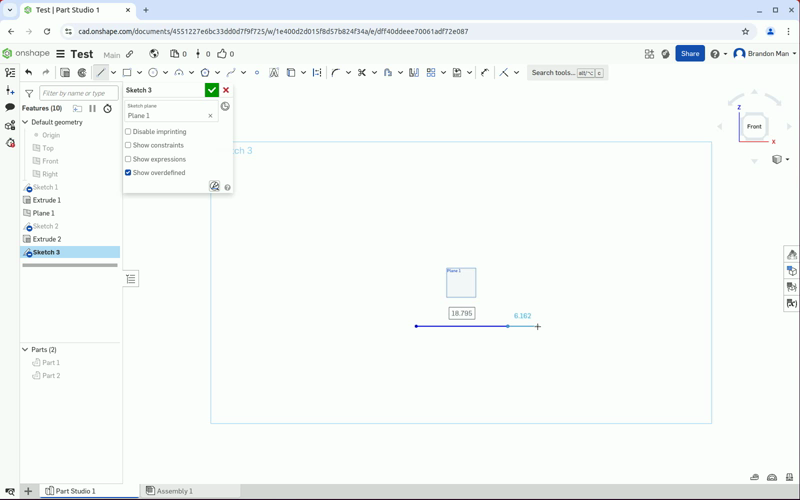
mouse_move(507, 282)
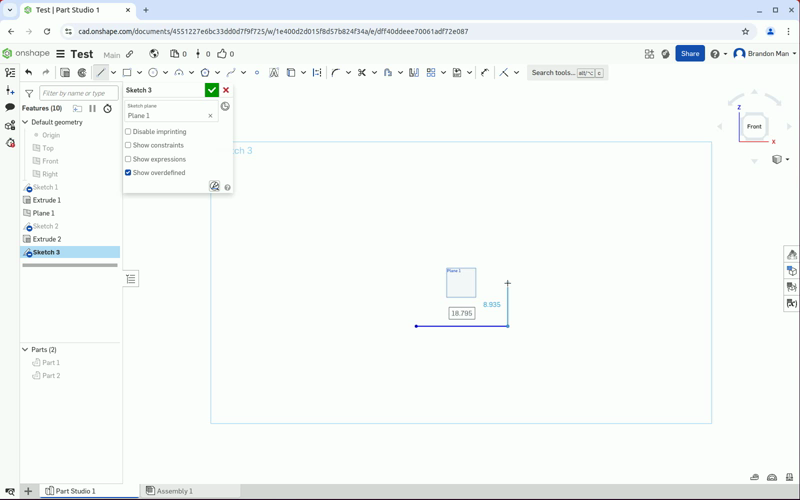
click(507, 282)
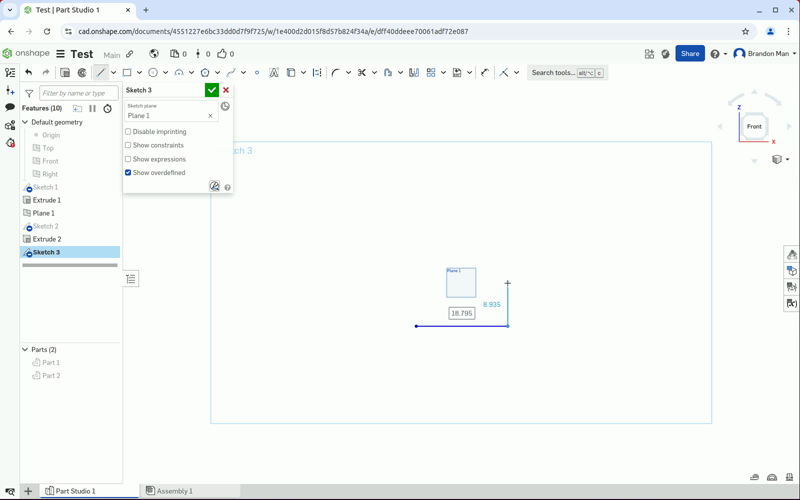
key_up(shift)
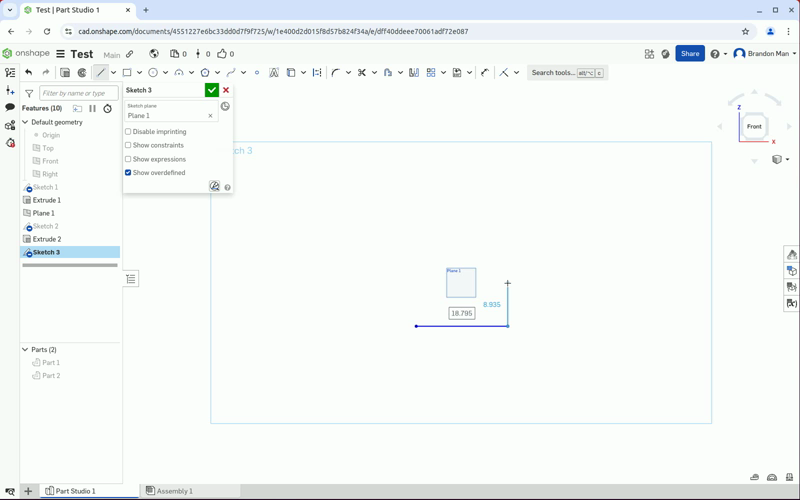
key_down(shift)
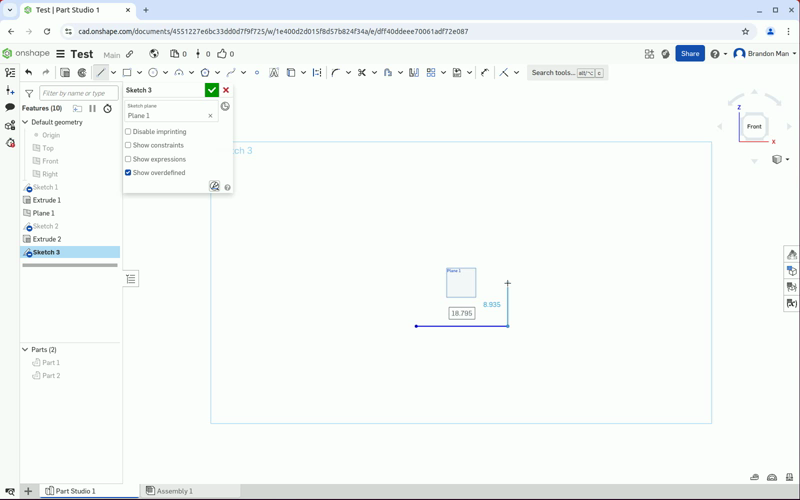
mouse_move(416, 282)
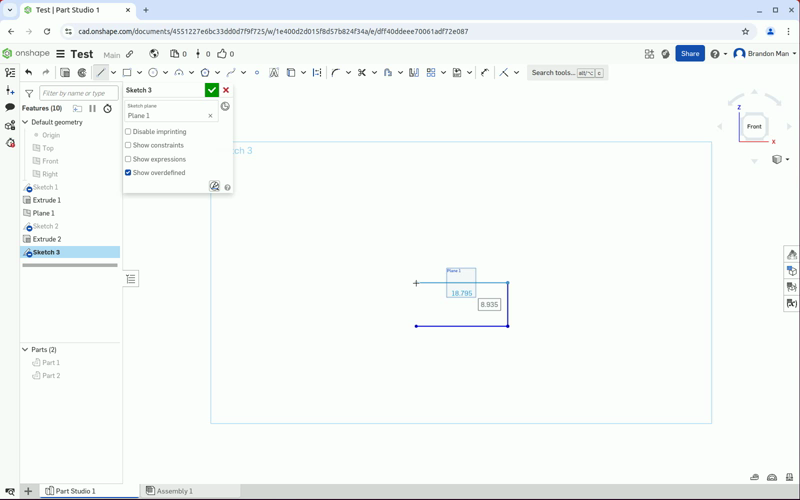
click(416, 282)
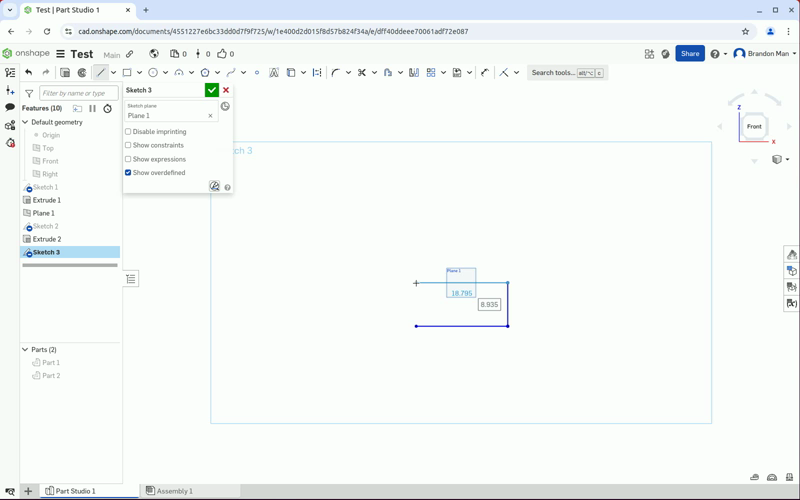
key_up(shift)
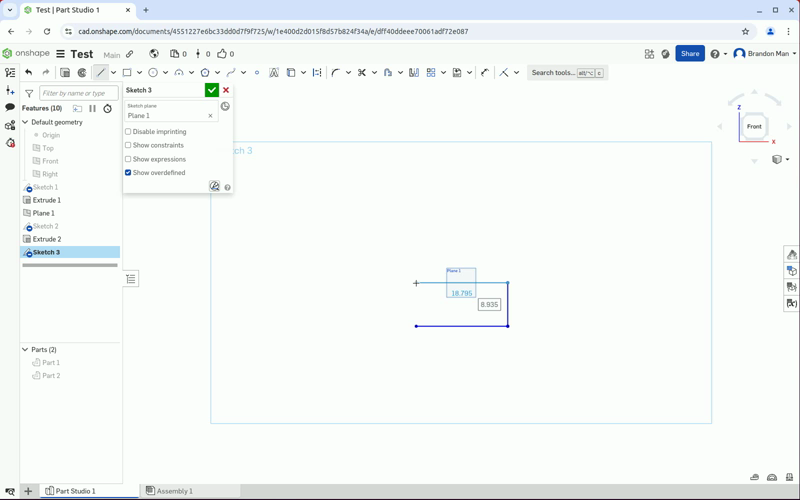
mouse_move(446, 282)
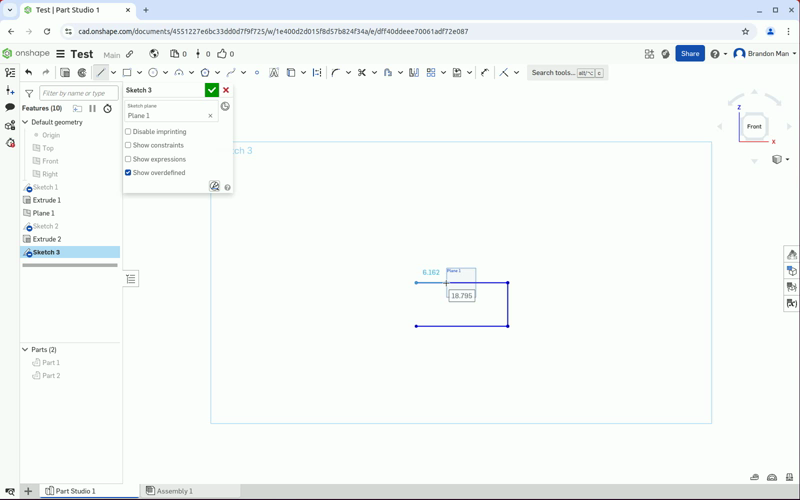
key_down(shift)
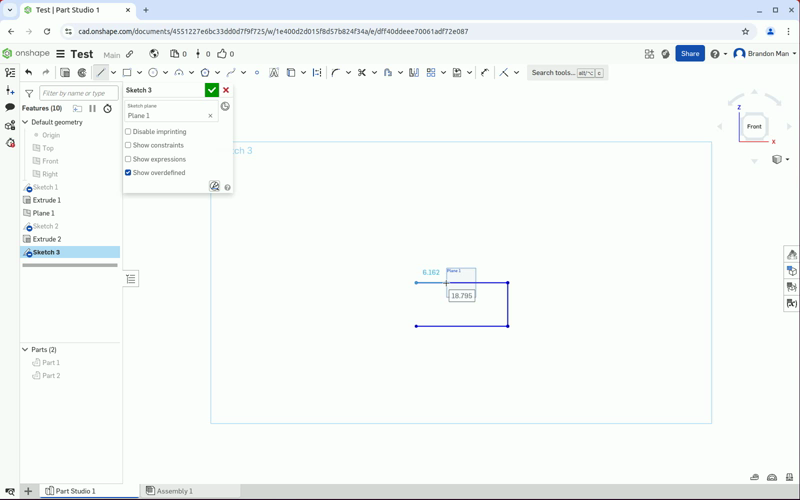
mouse_move(416, 326)
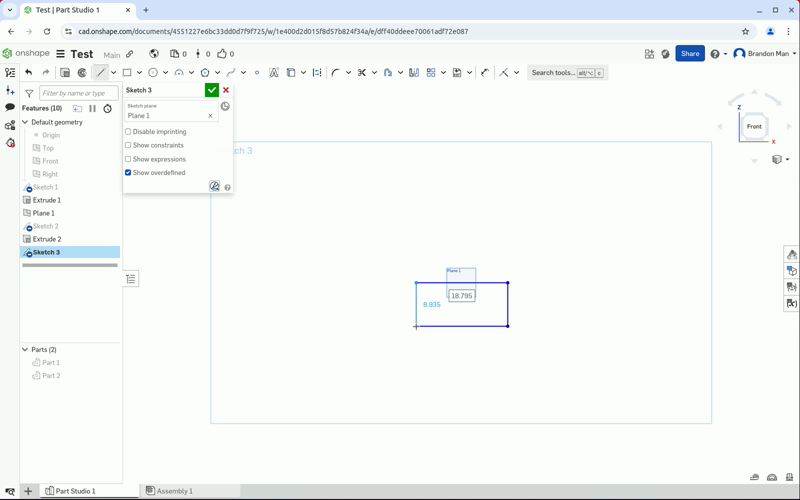
key_up(shift)
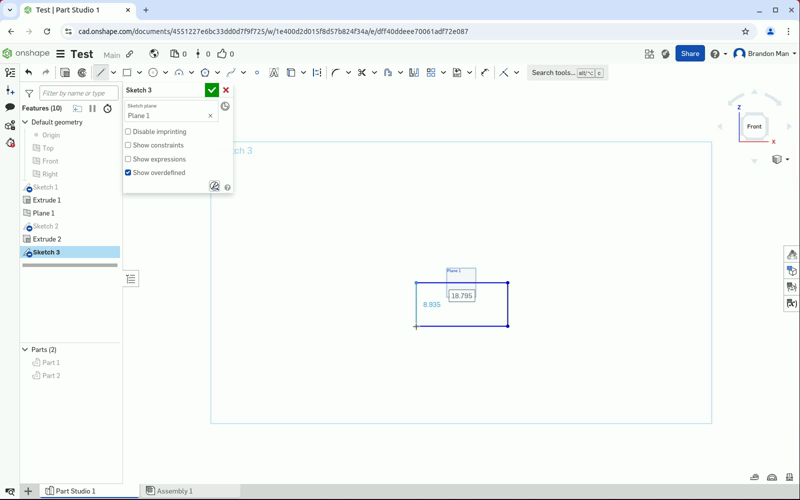
click(416, 326)
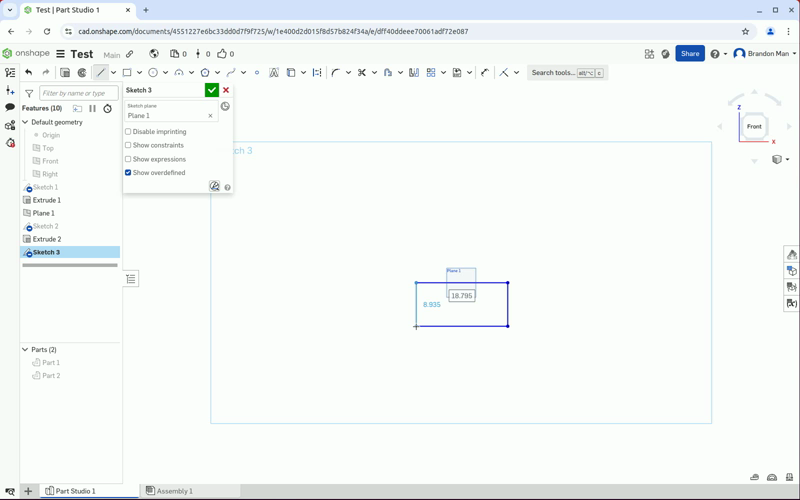
key(esc)
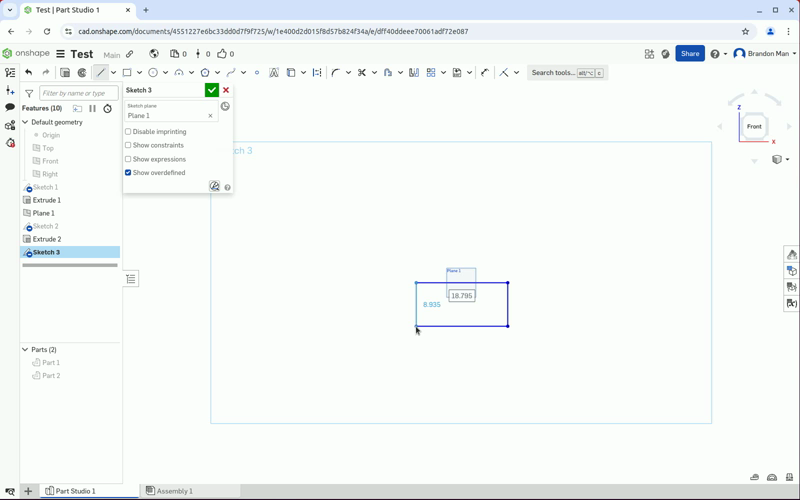
mouse_move(452, 287)
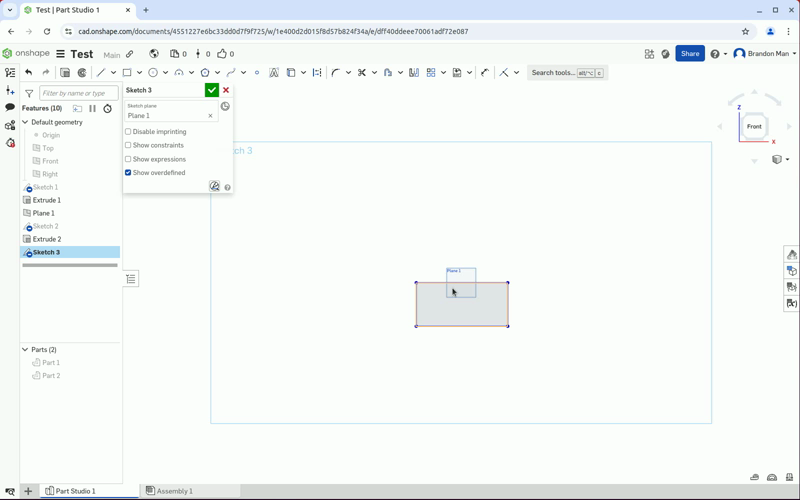
click(452, 287)
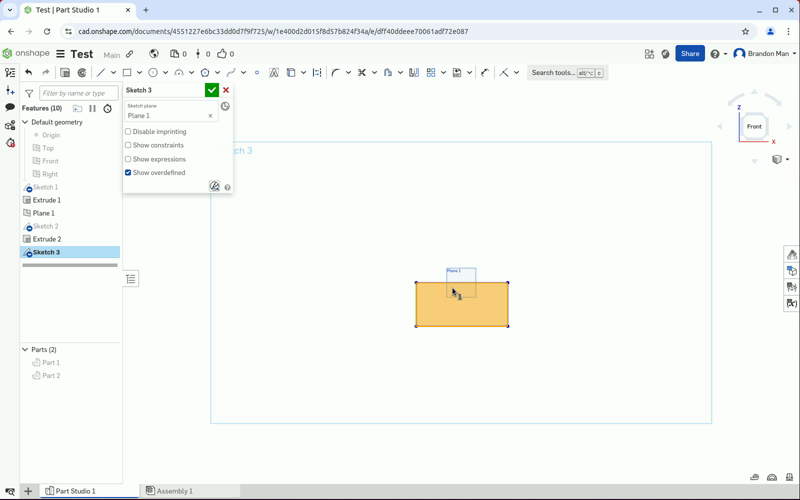
mouse_move(73, 352)
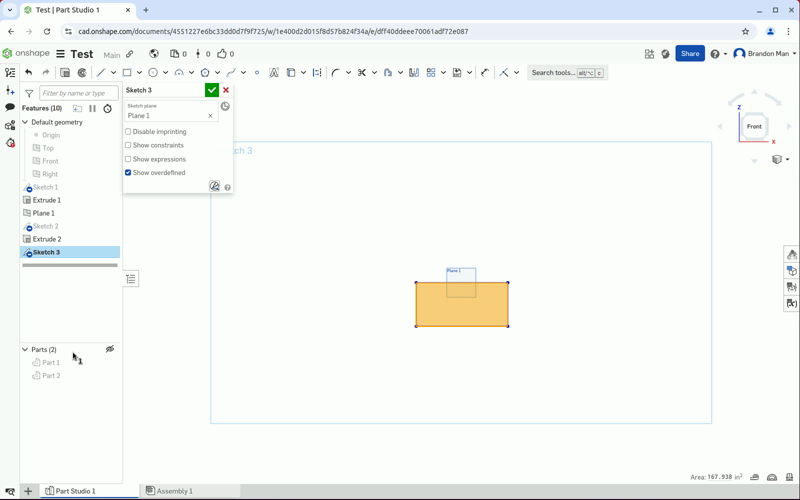
key(shift+y)
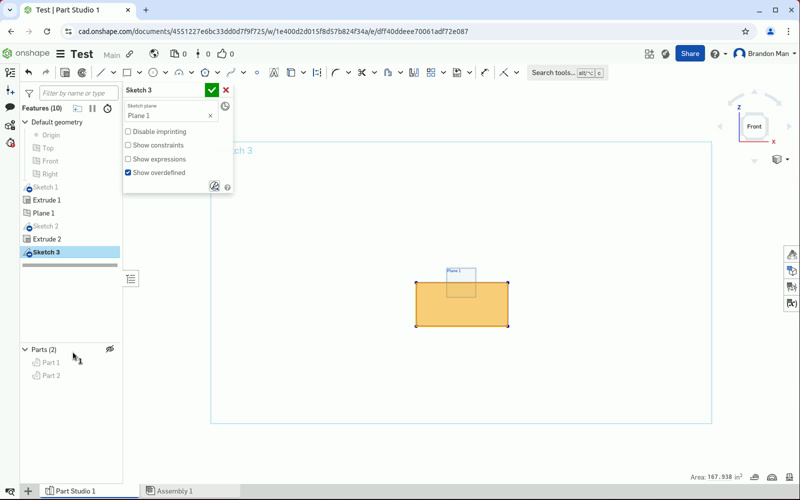
key(shift+e)
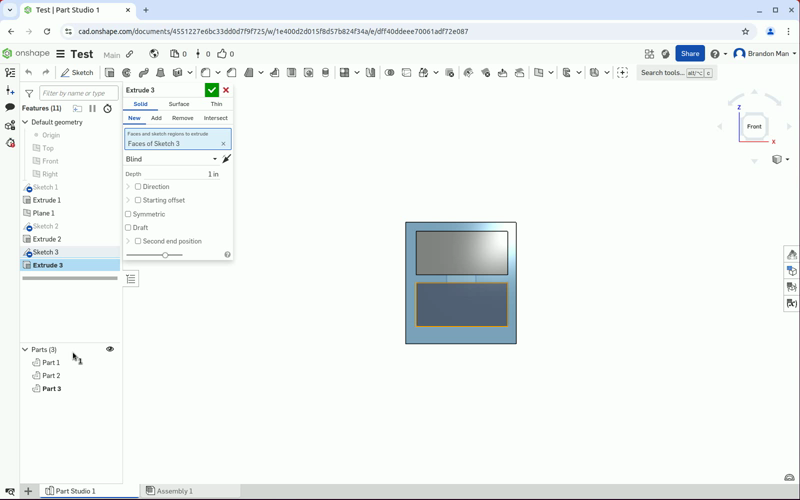
mouse_move(143, 106)
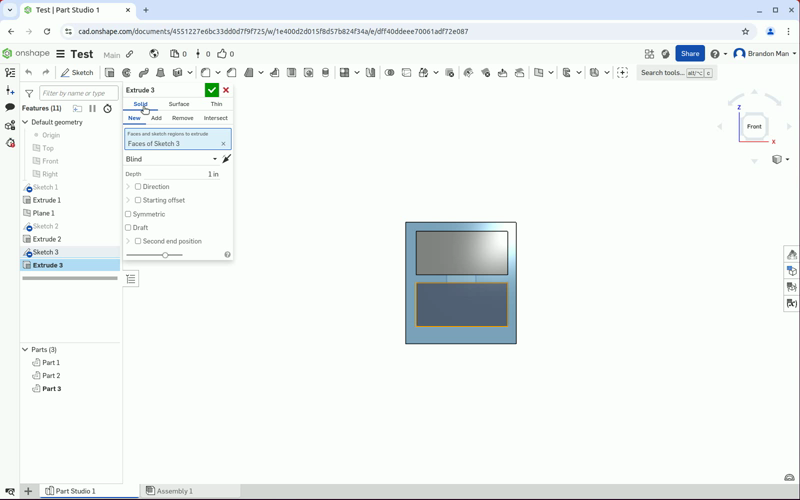
click(143, 106)
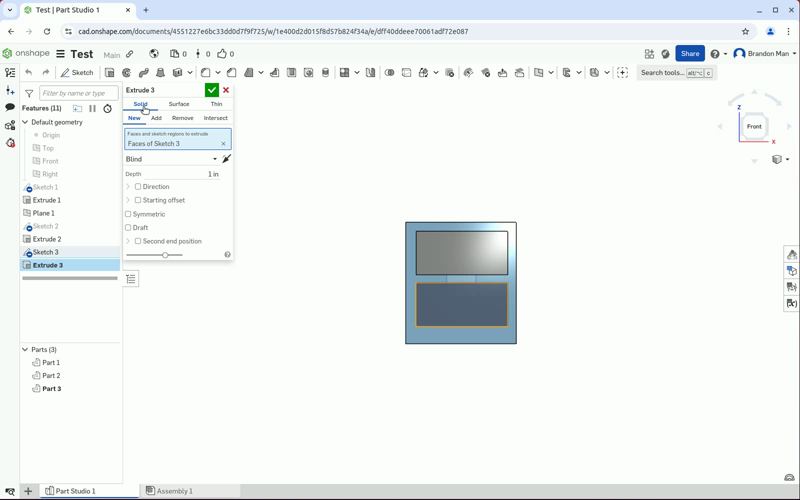
mouse_move(137, 120)
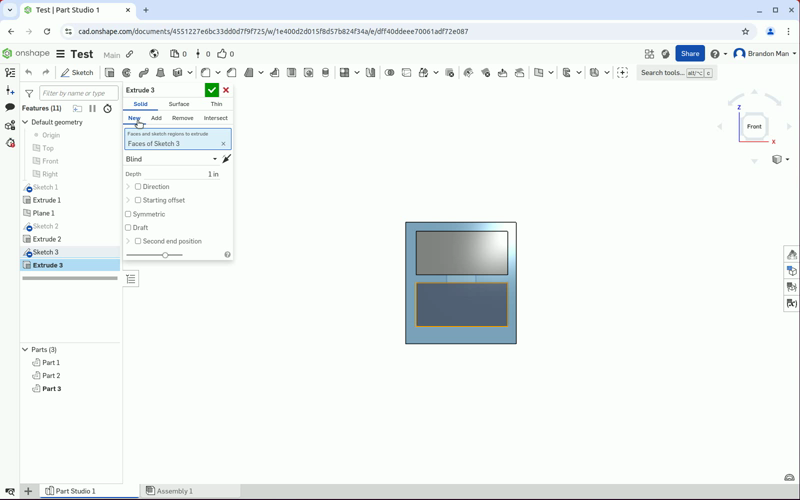
click(137, 120)
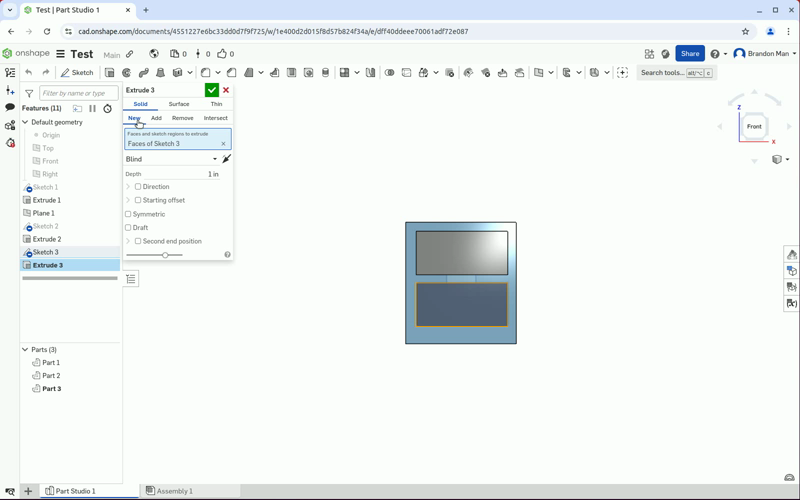
key(tab, 4)
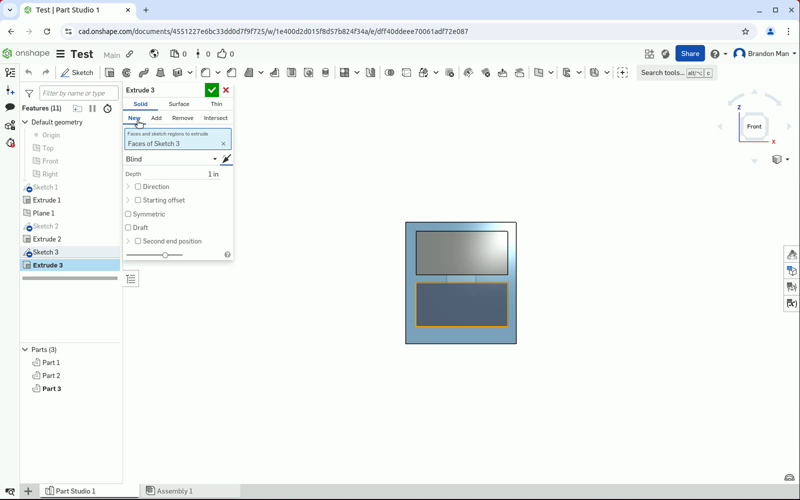
text(0.722)
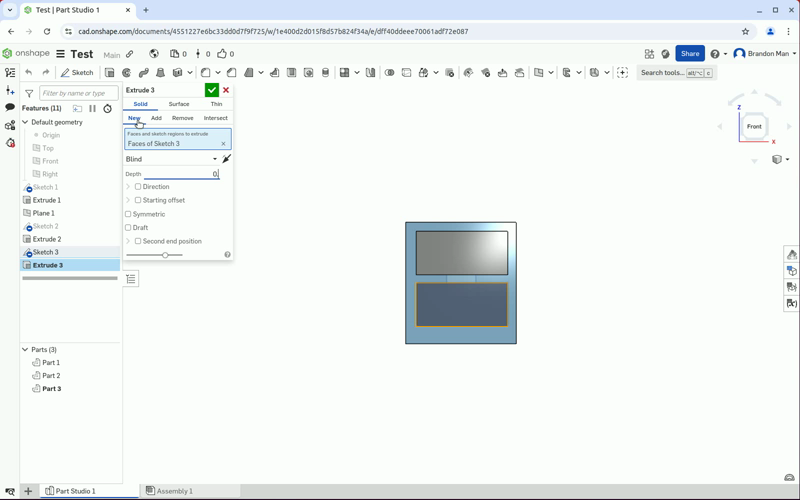
key(enter)
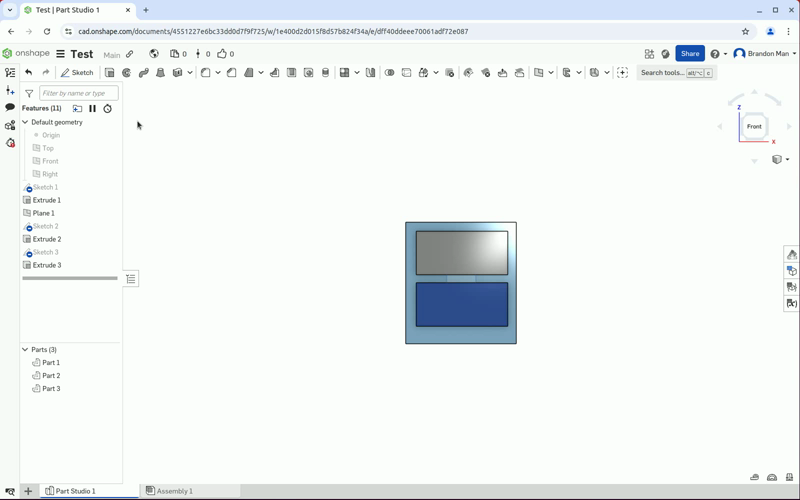
key(shift+h)
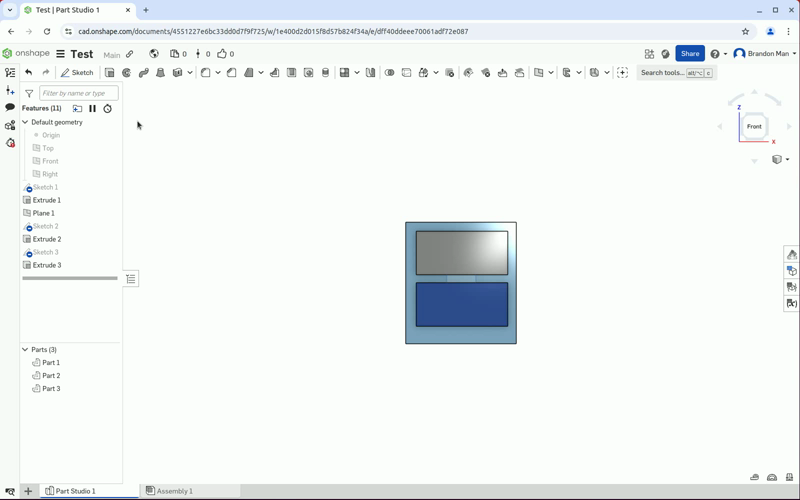
key(shift+h)
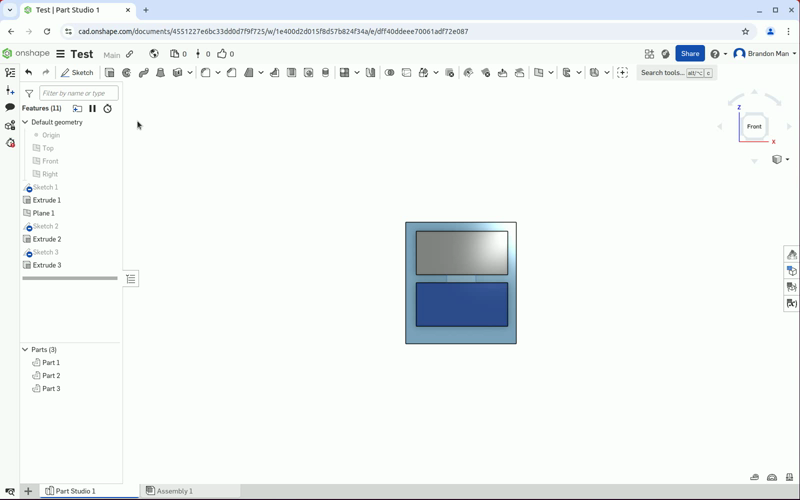
key(shift+7)
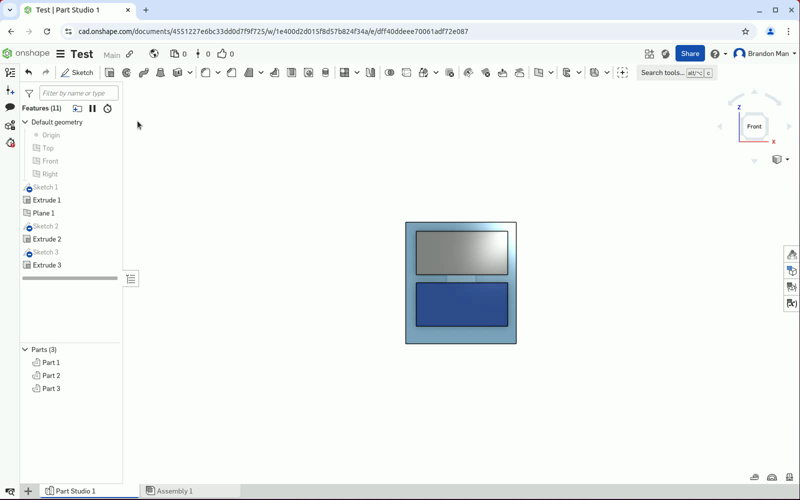
key(left, 2)
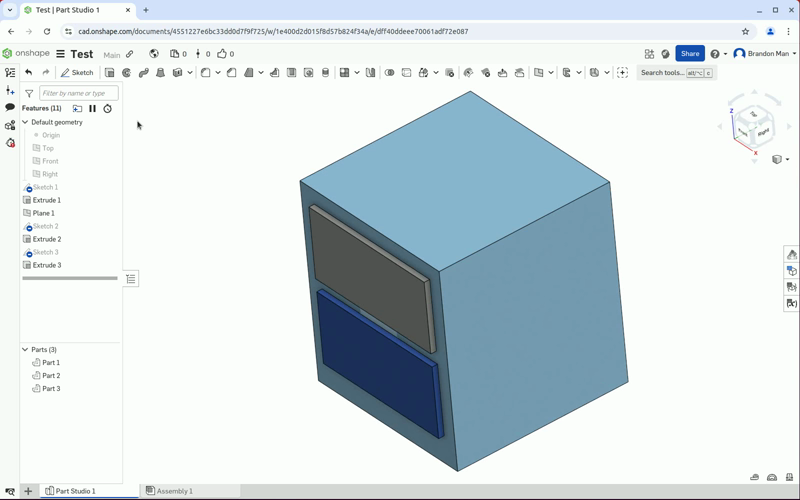
key(down, 2)
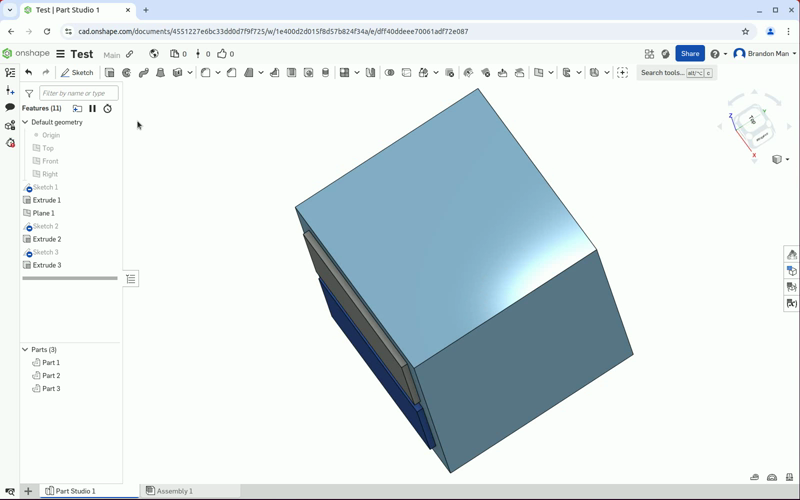
key(up, 2)
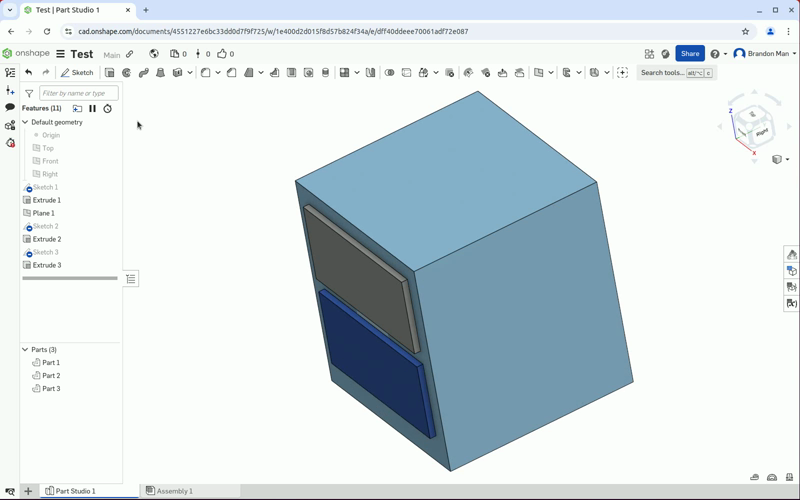
key(right, 2)
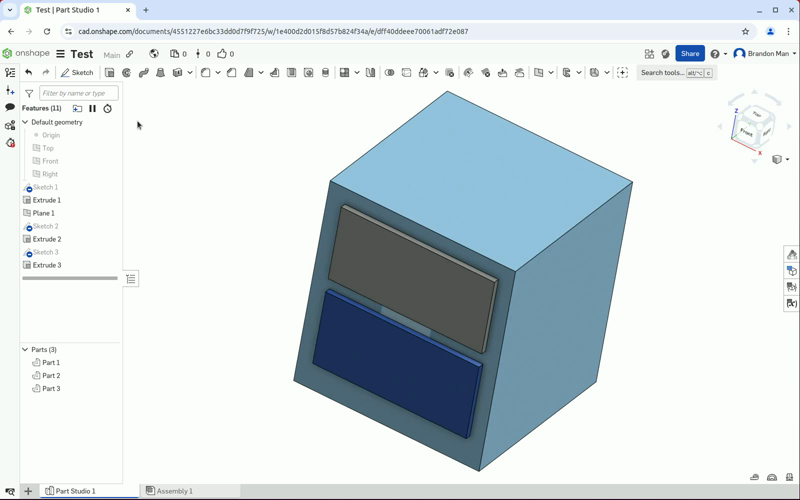
mouse_move(73, 189)
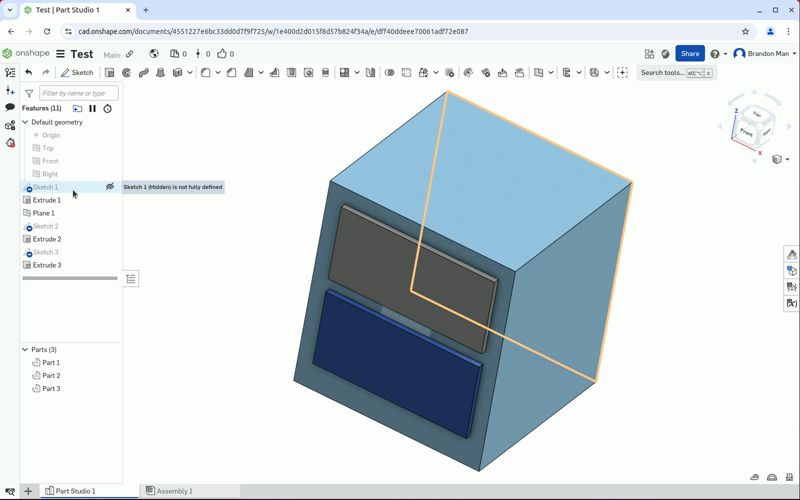
click(73, 189)